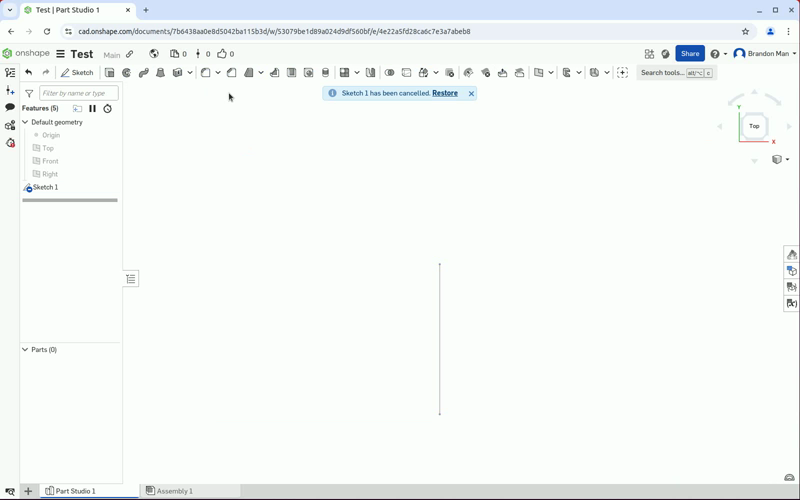
key(shift+h)
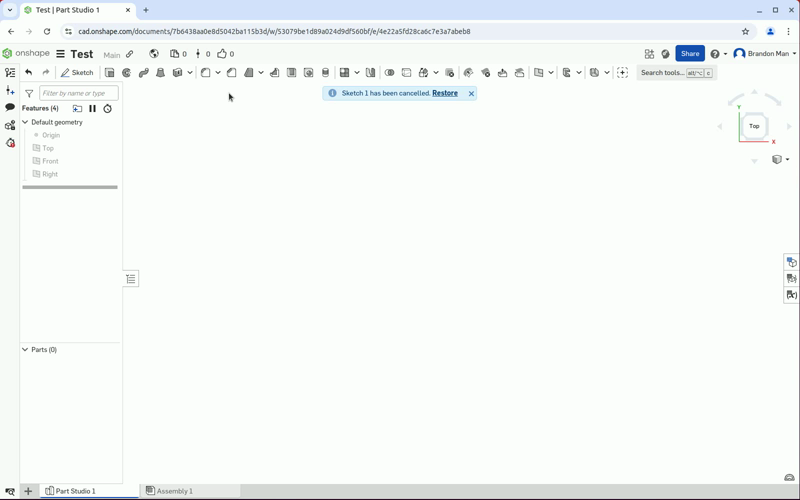
mouse_move(73, 352)
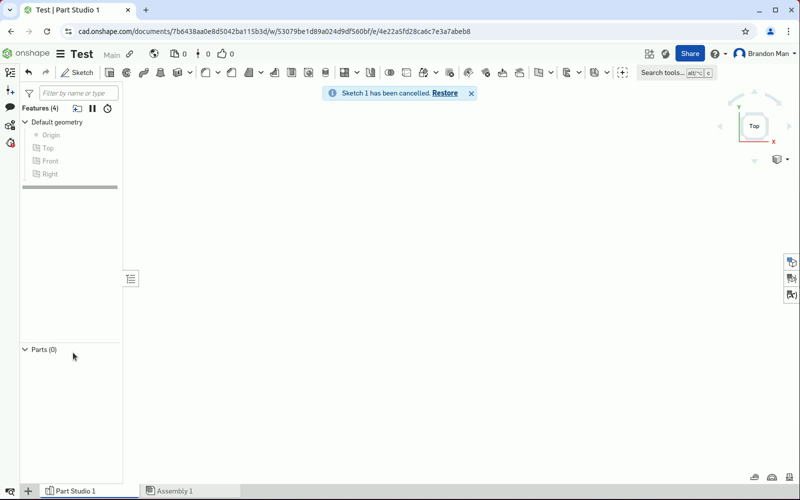
key(y)
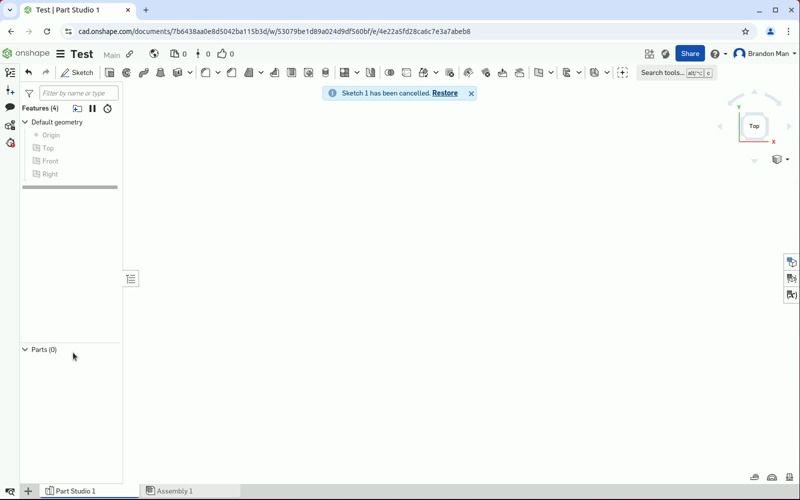
key(shift+p)
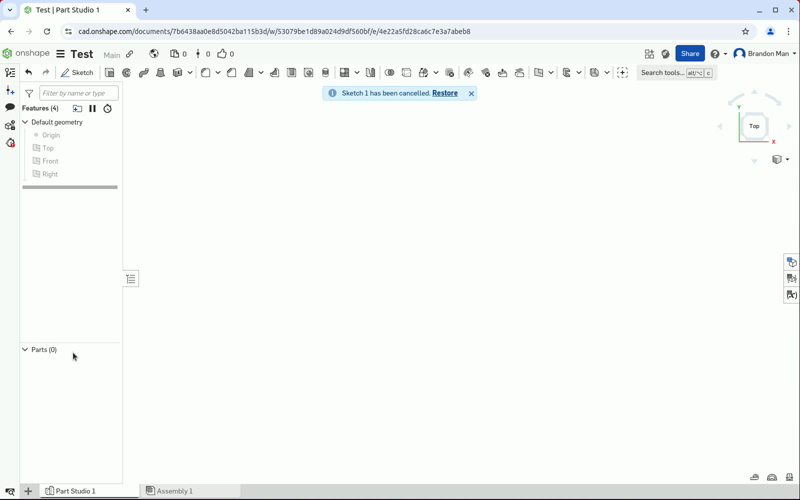
key(space)
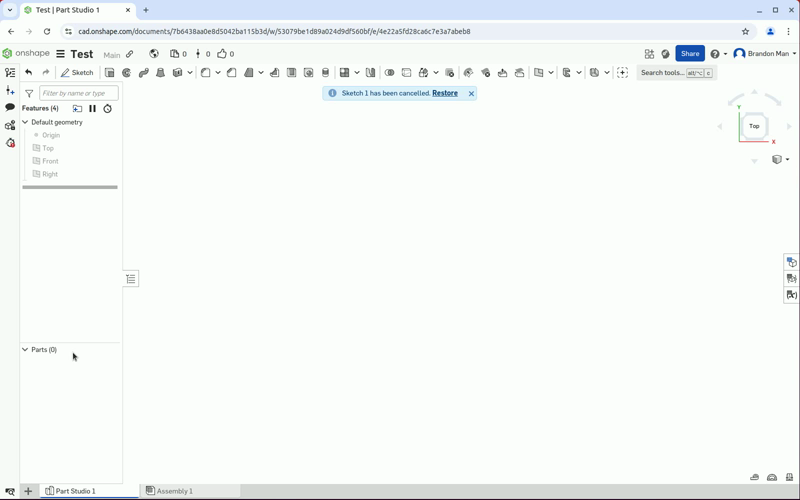
key_down(shift)
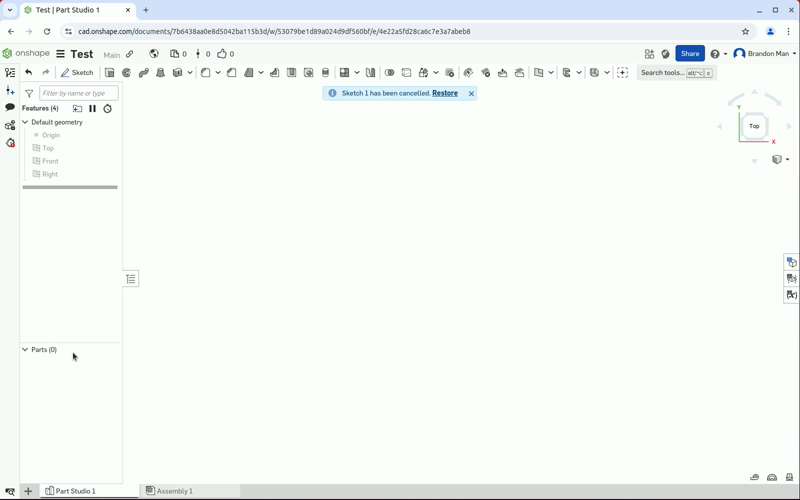
key(up)
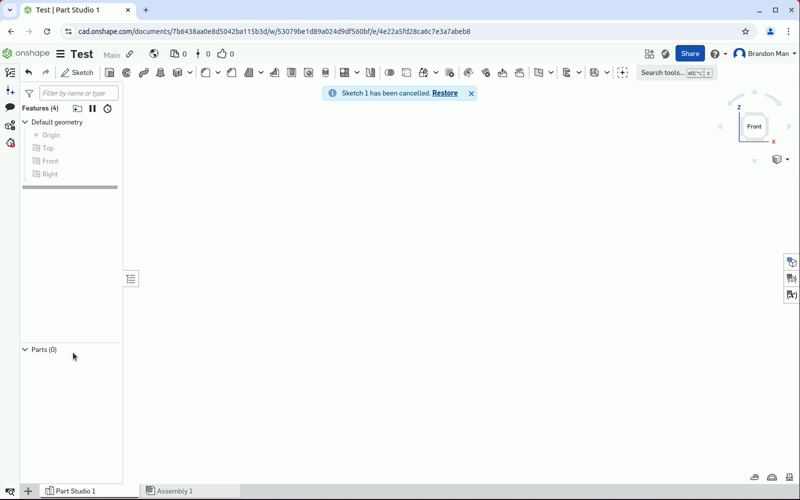
key_up(shift)
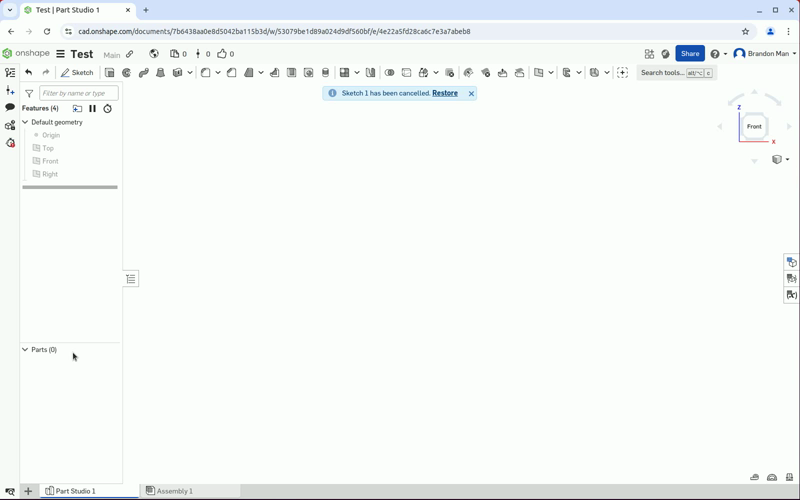
mouse_move(73, 352)
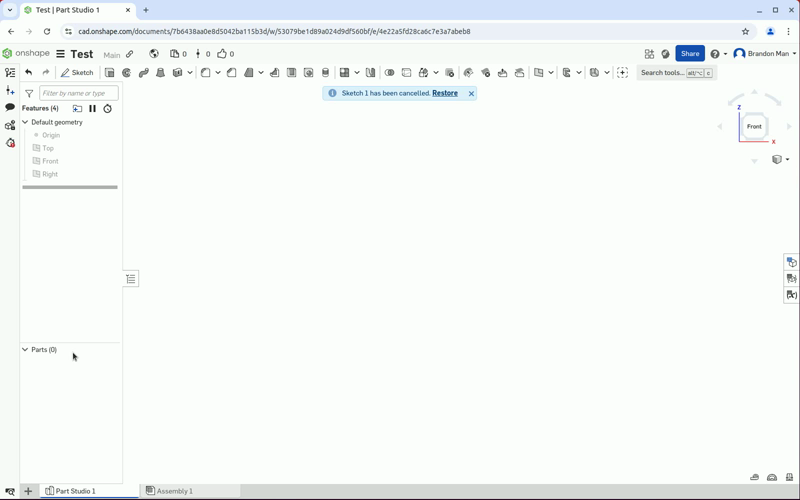
key(shift+y)
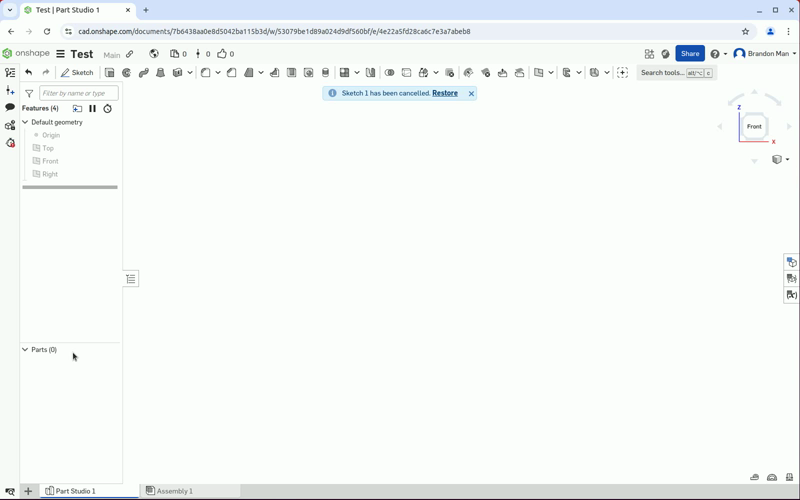
key(shift+s)
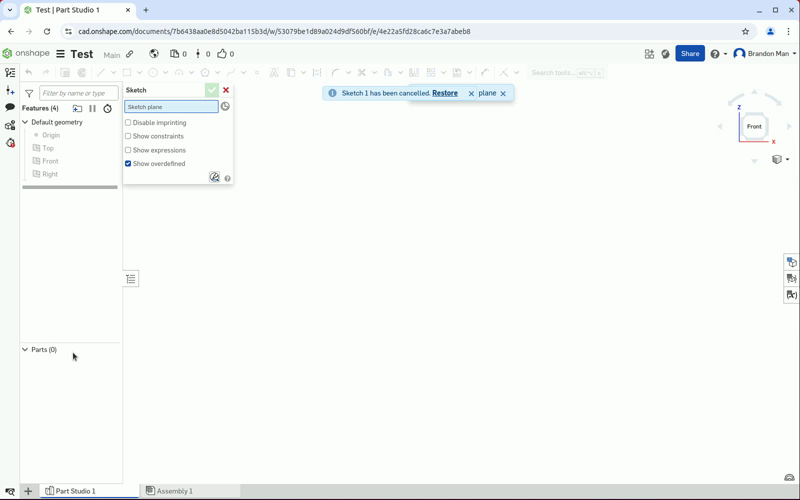
mouse_move(73, 163)
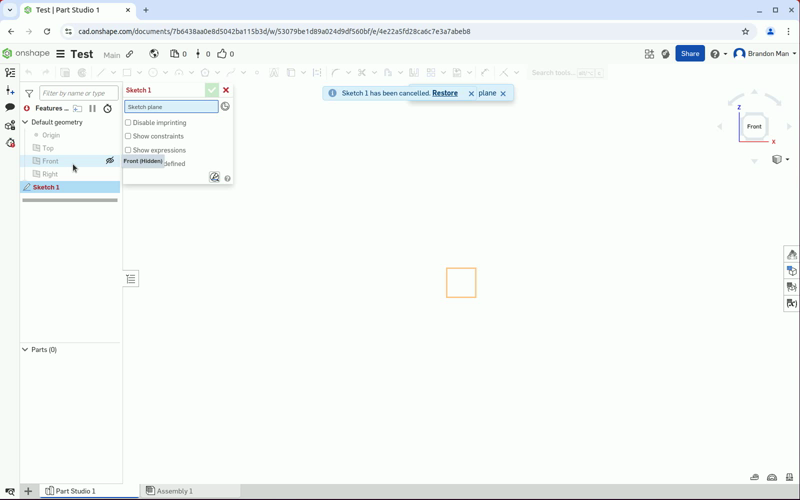
click(73, 163)
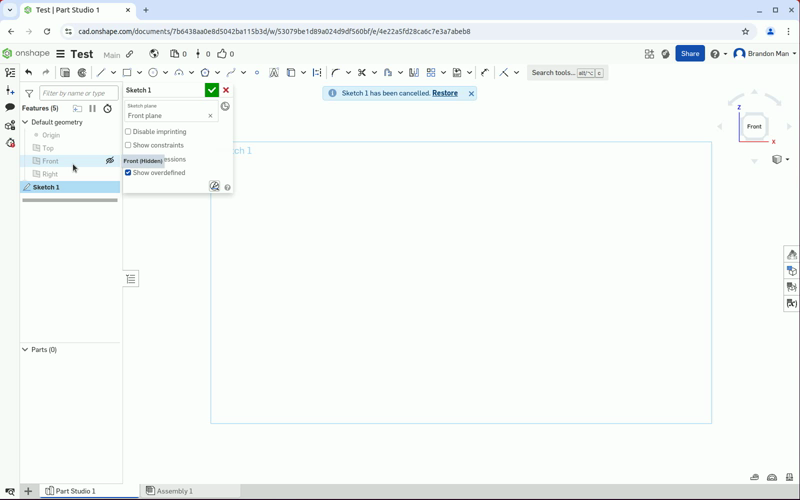
mouse_move(73, 352)
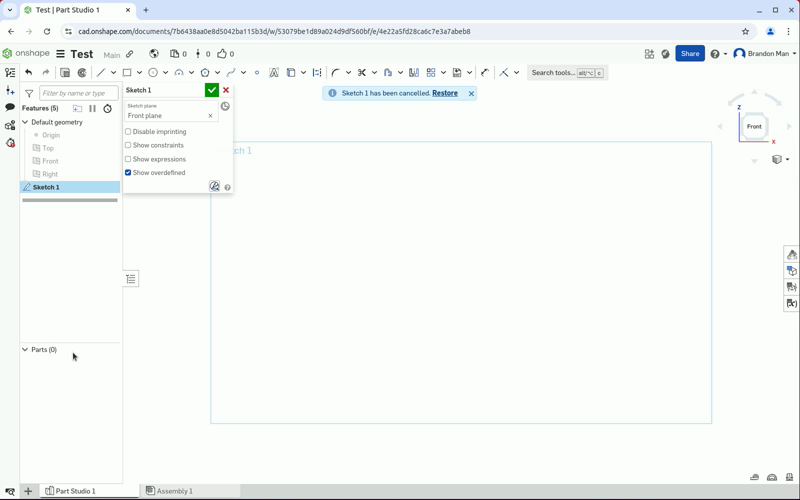
key(y)
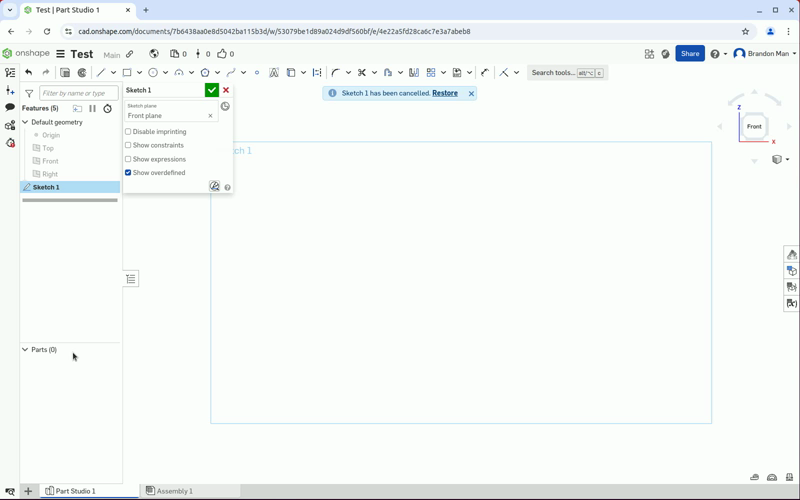
key(l)
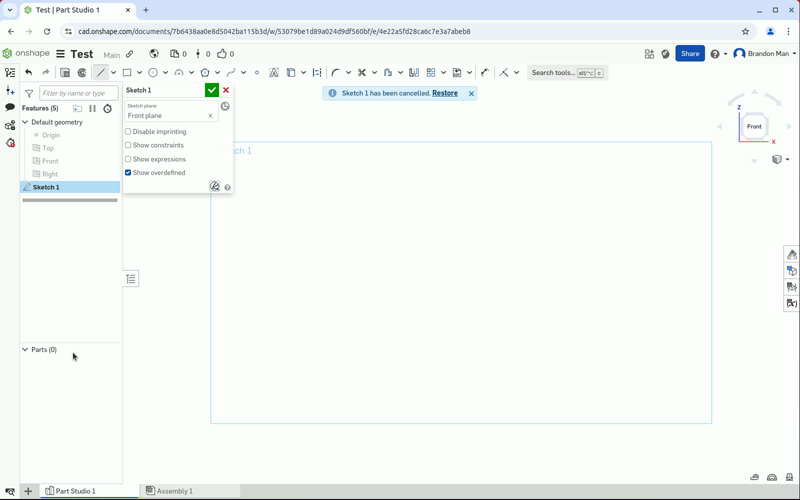
key_down(shift)
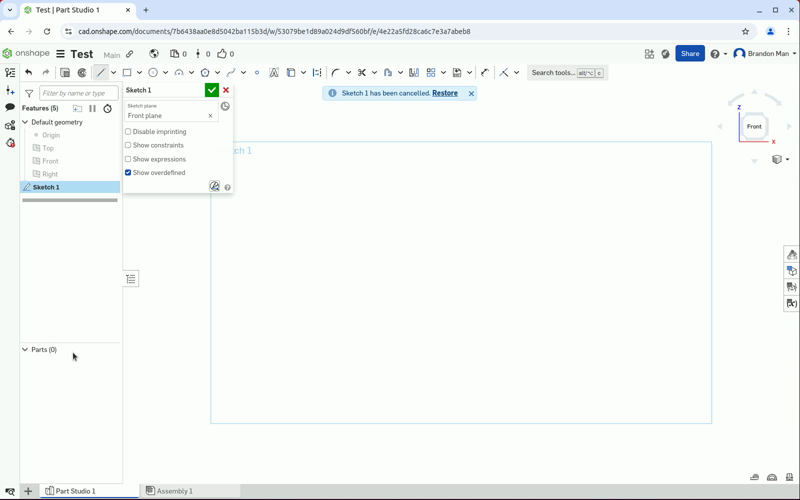
mouse_move(376, 395)
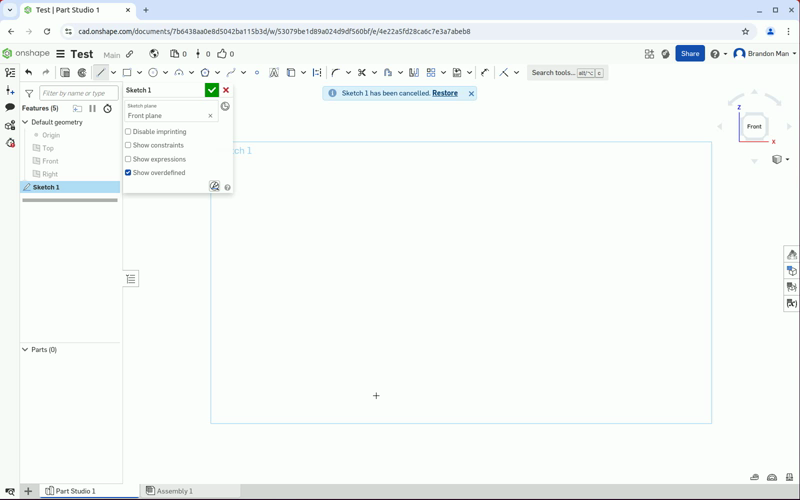
click(376, 395)
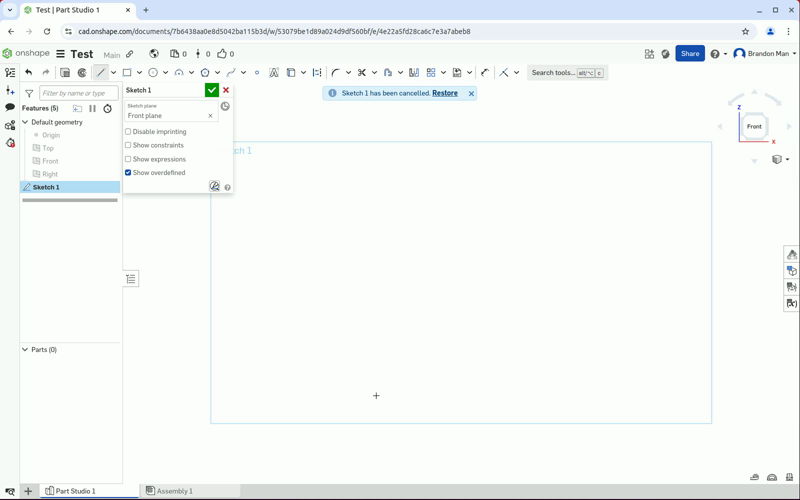
key_up(shift)
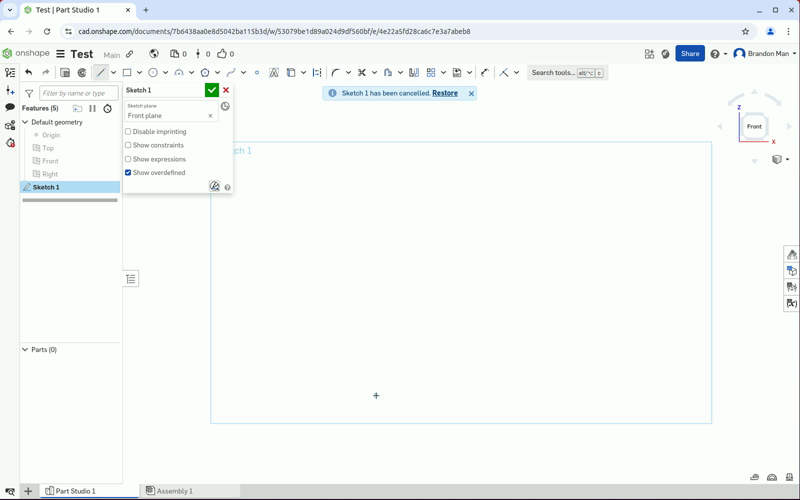
key_down(shift)
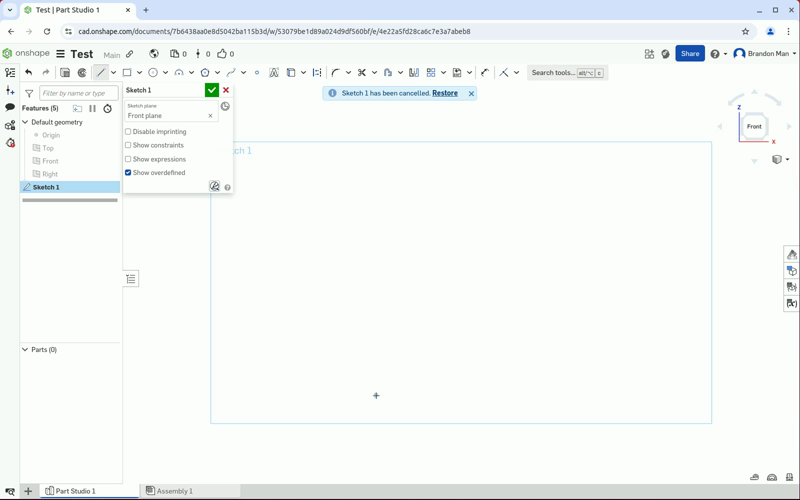
mouse_move(543, 395)
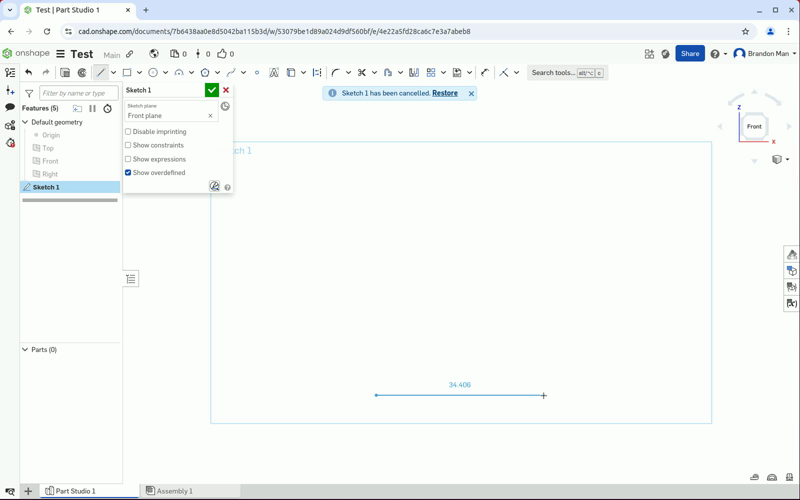
click(543, 395)
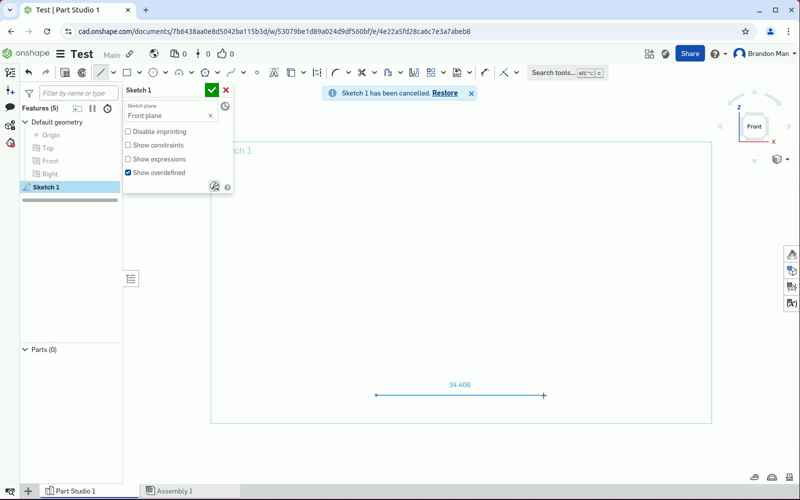
key_up(shift)
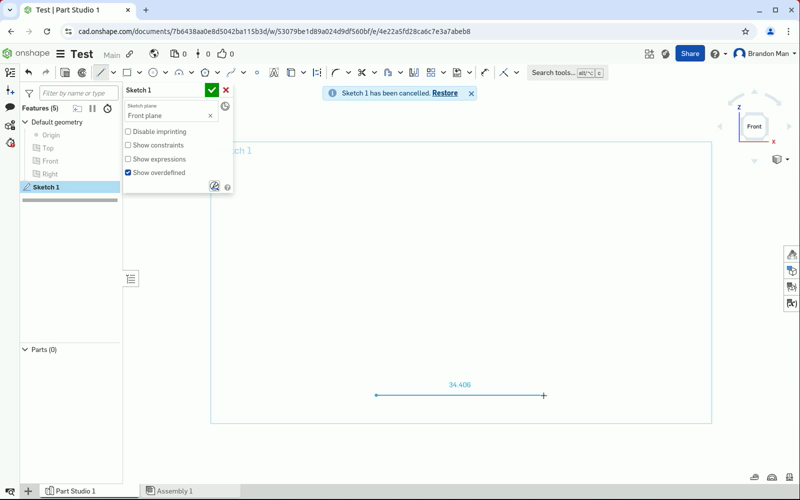
key_down(shift)
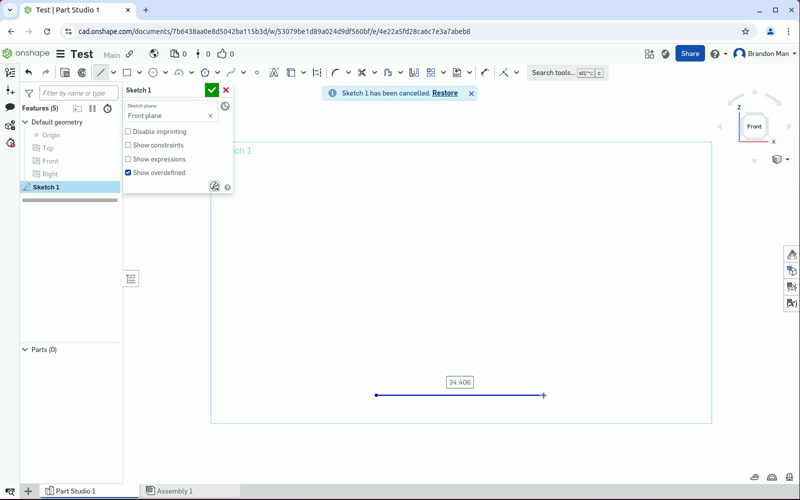
mouse_move(543, 171)
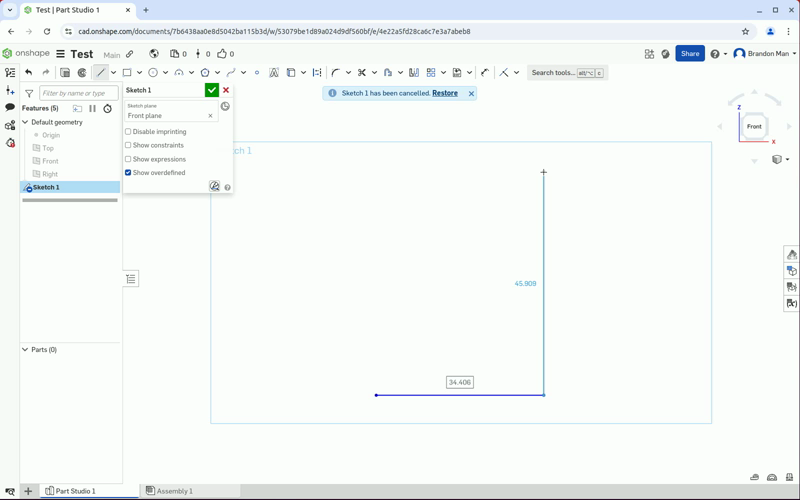
click(543, 171)
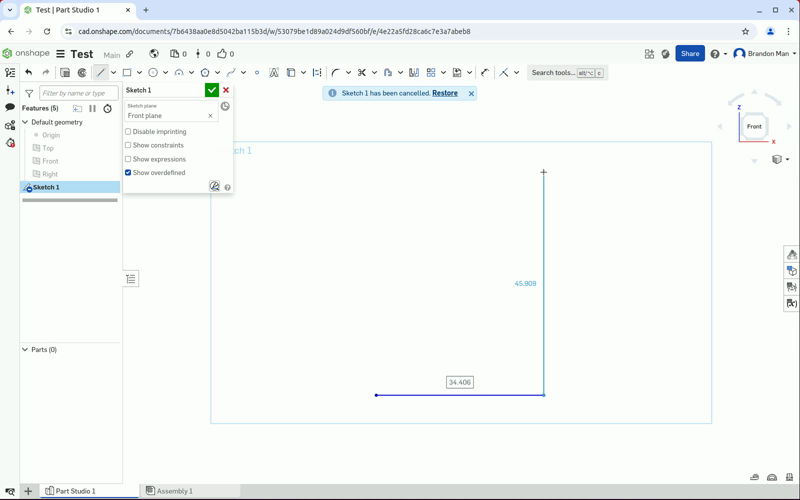
key_up(shift)
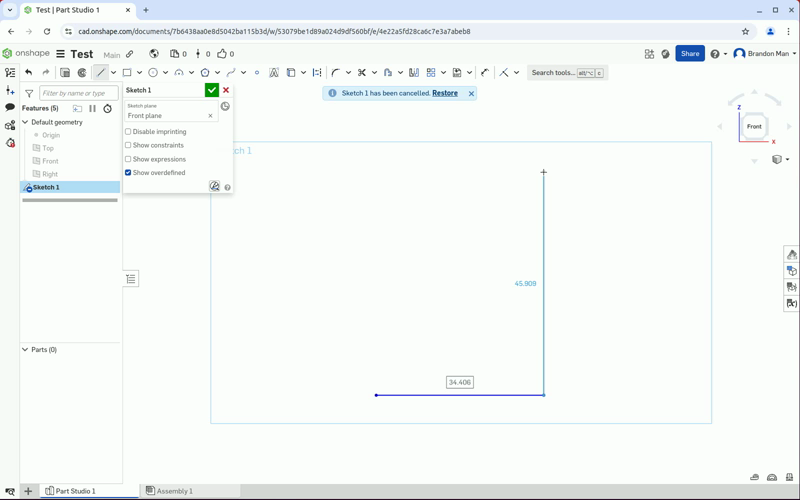
key_down(shift)
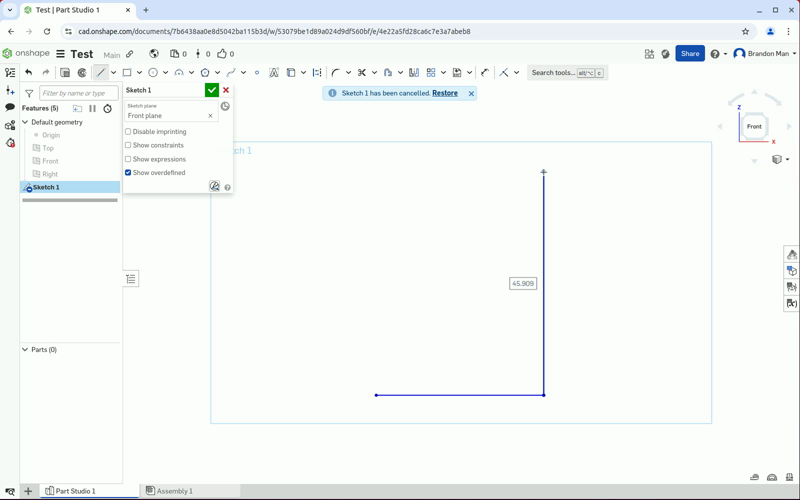
mouse_move(376, 171)
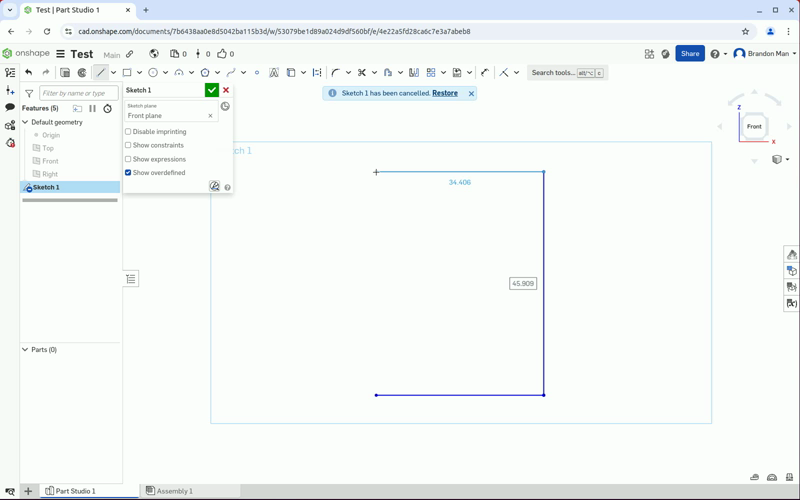
click(376, 171)
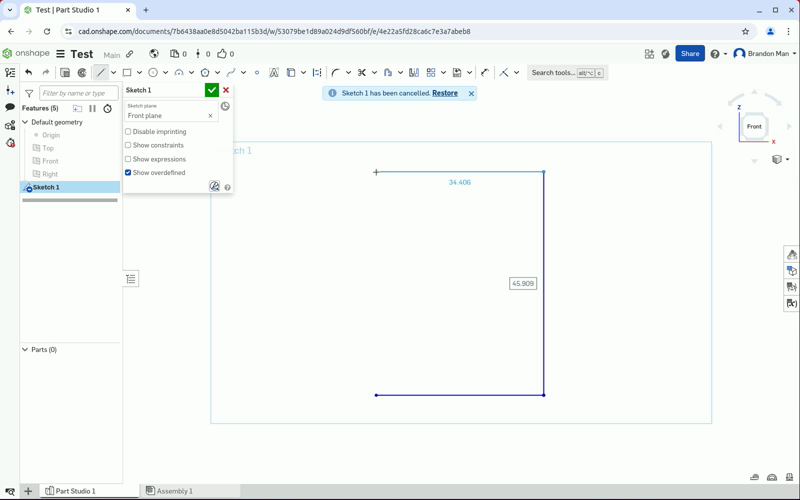
key_up(shift)
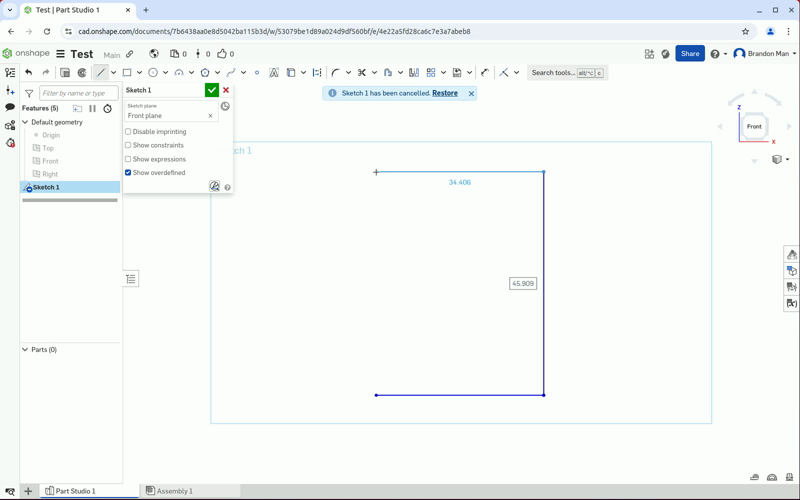
key_down(shift)
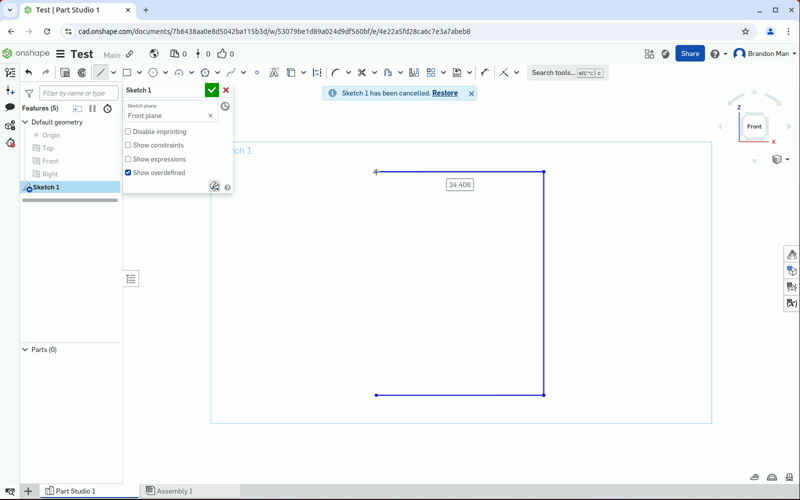
mouse_move(376, 395)
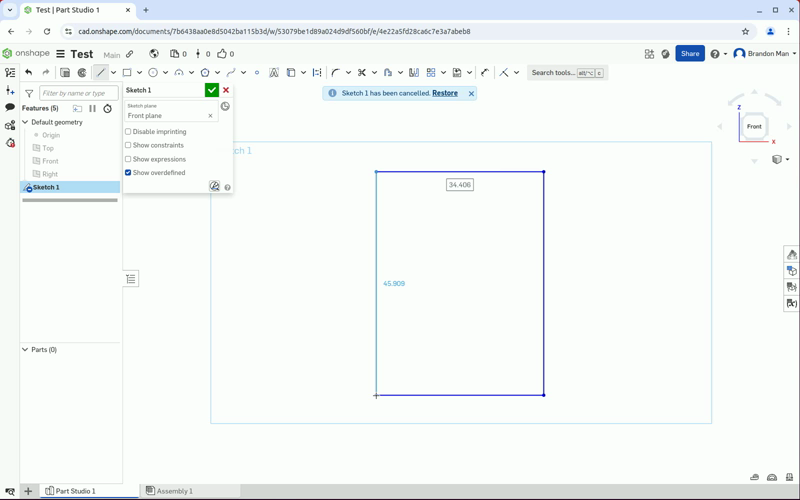
key_up(shift)
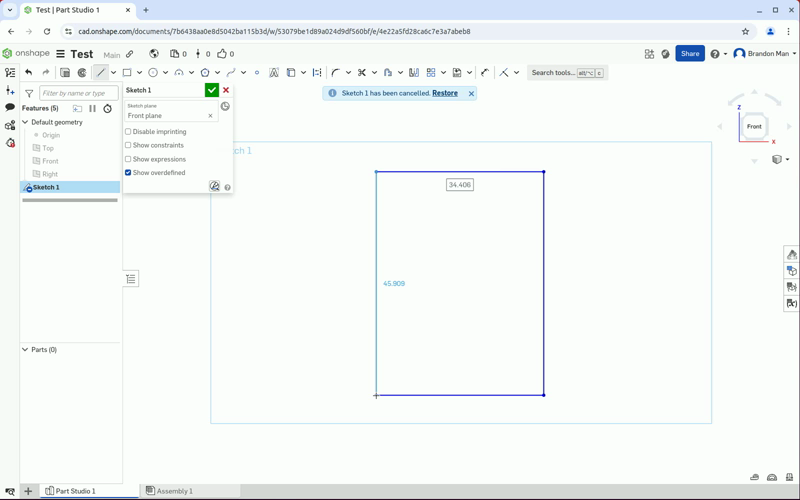
click(376, 395)
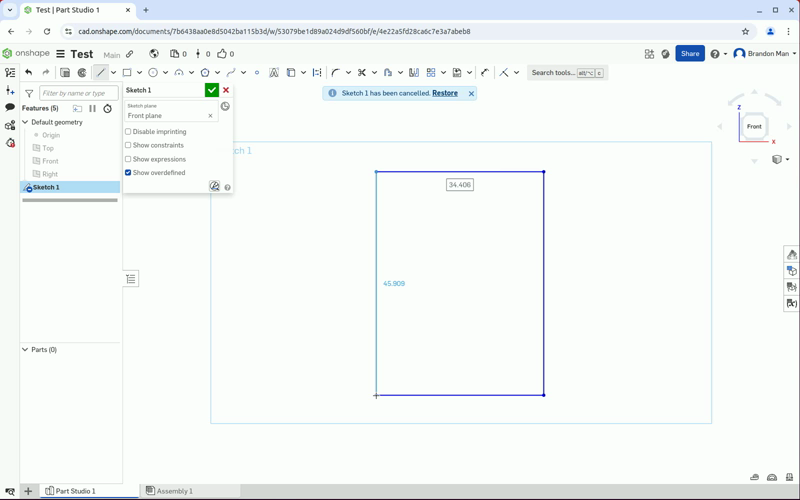
key(esc)
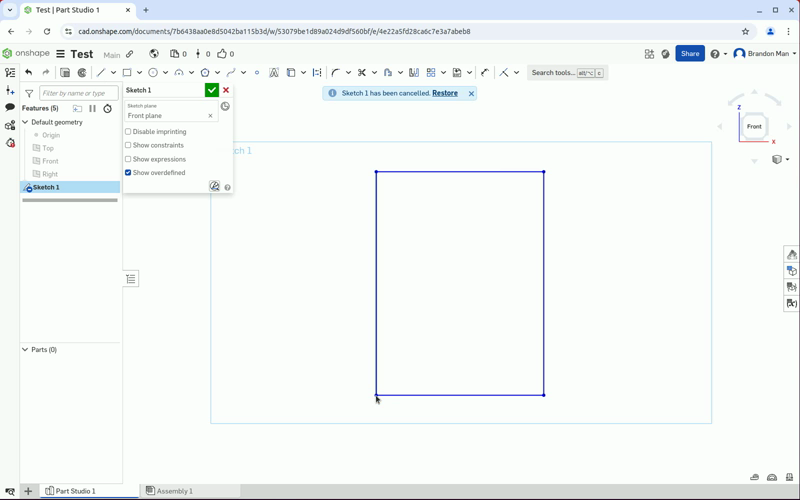
mouse_move(472, 199)
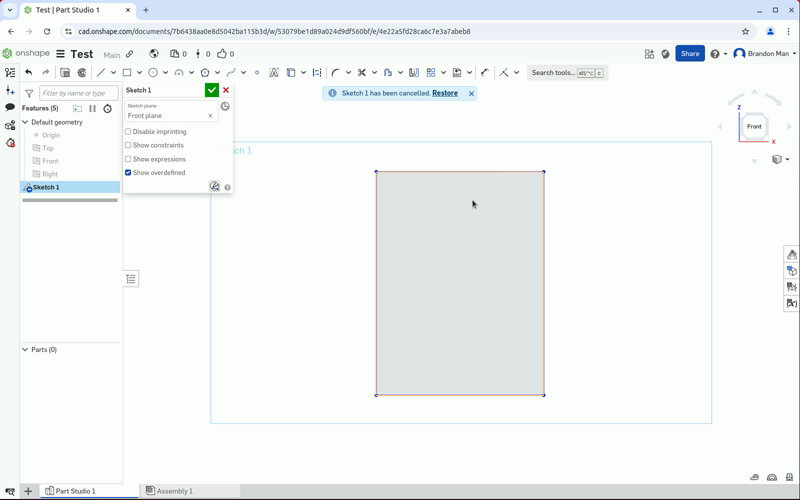
click(472, 199)
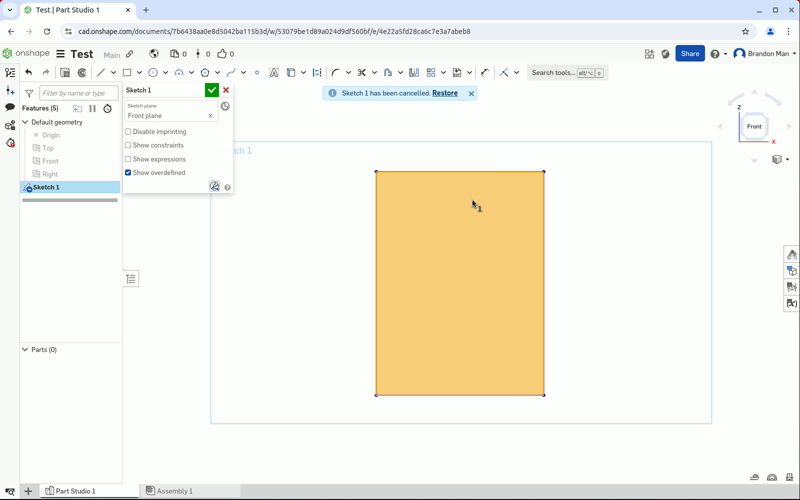
mouse_move(73, 352)
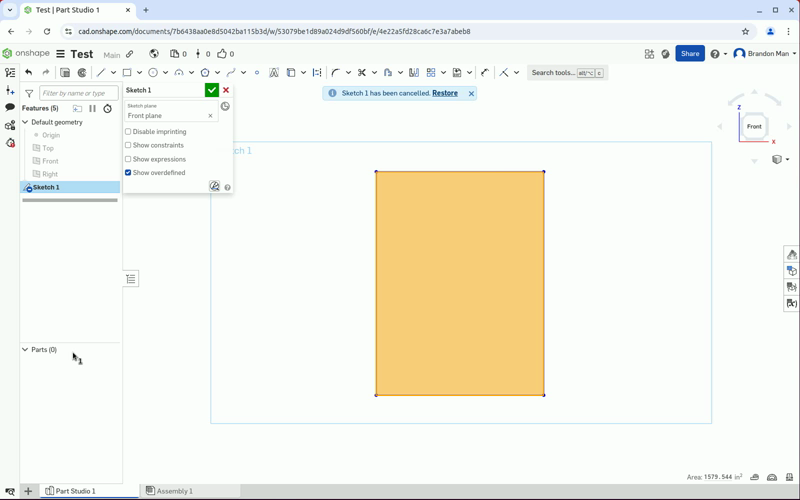
key(shift+y)
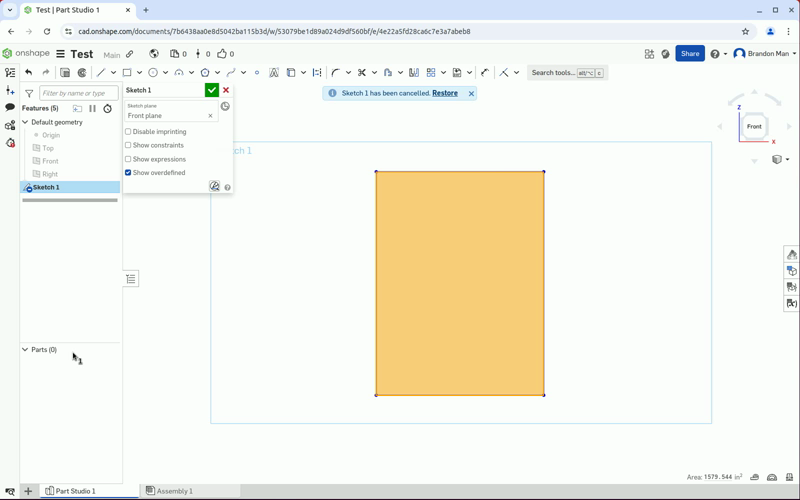
key(shift+e)
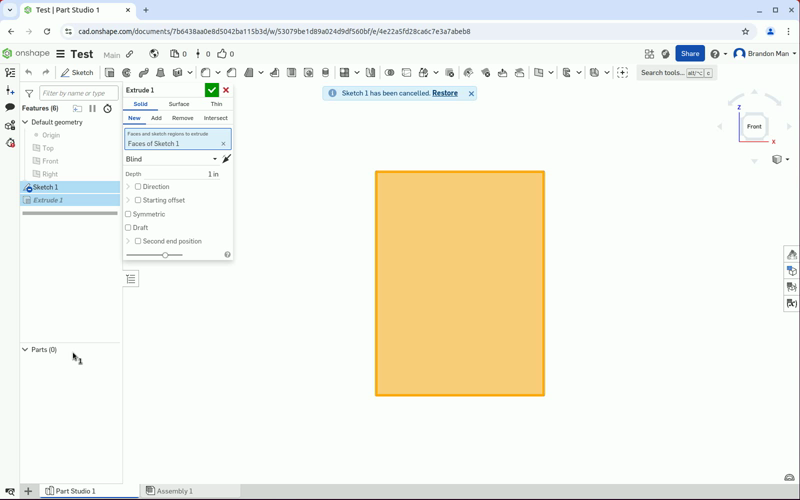
mouse_move(143, 106)
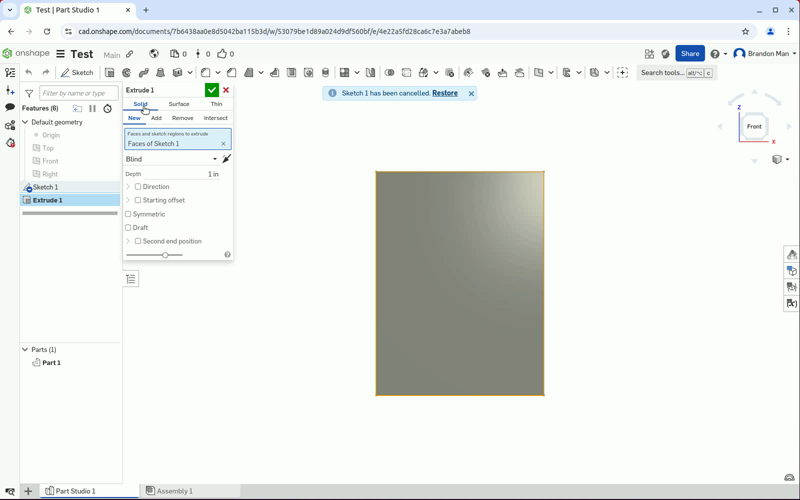
click(143, 106)
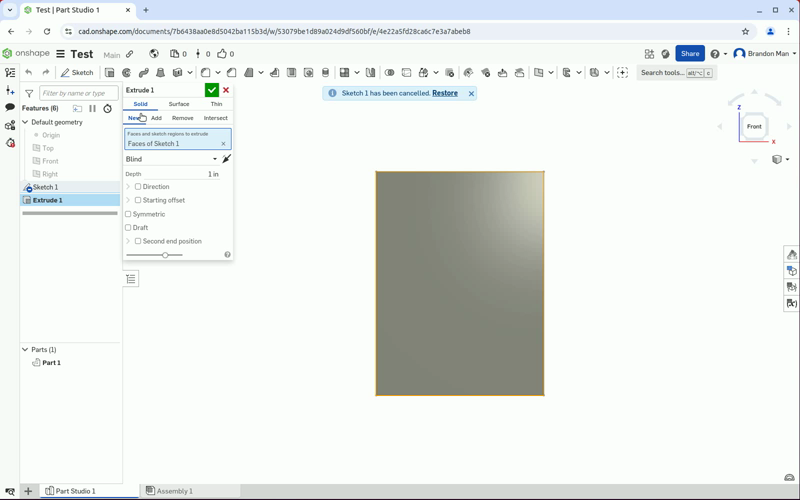
mouse_move(137, 120)
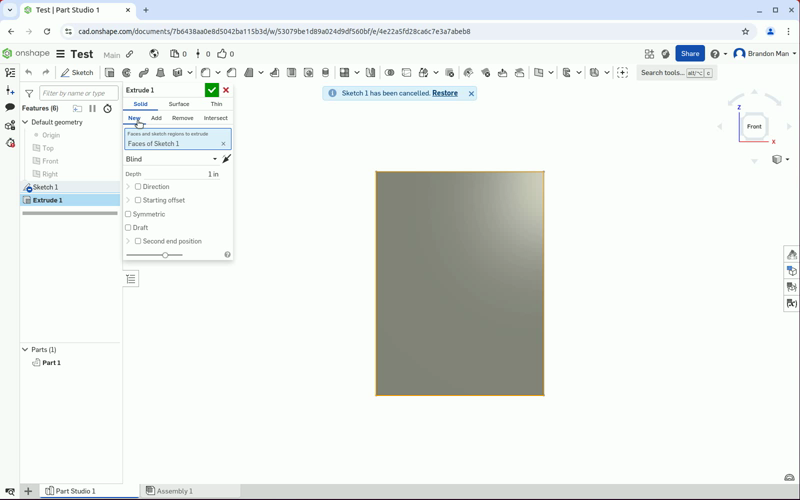
click(137, 120)
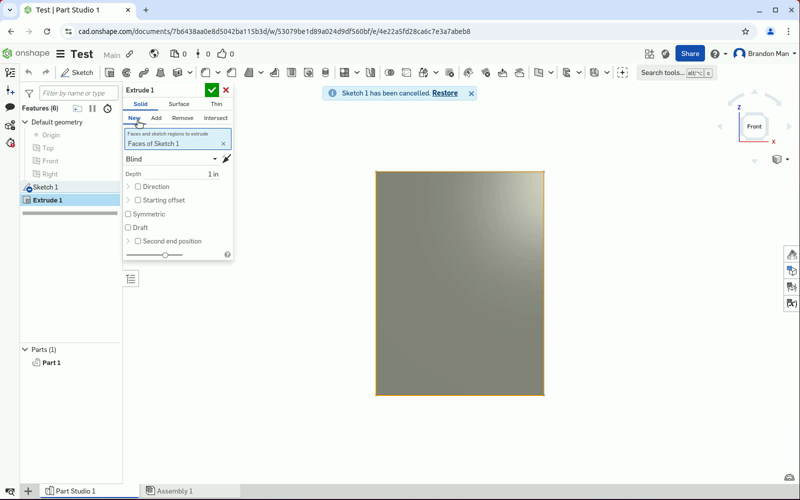
key(tab, 4)
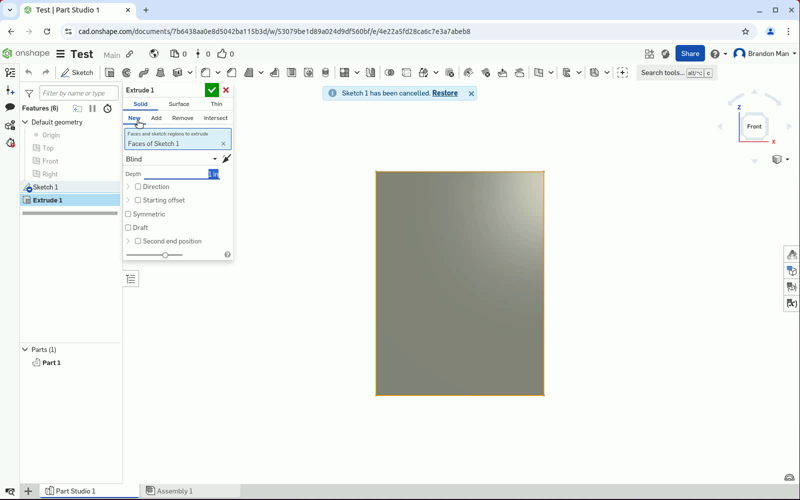
text(1.444)
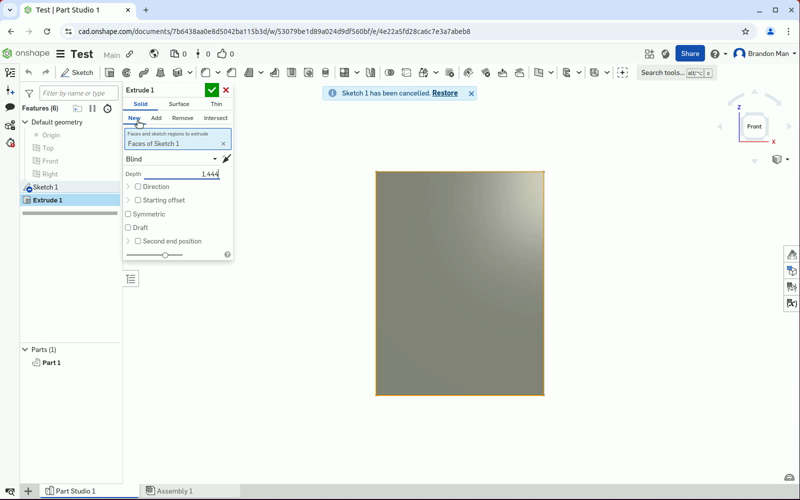
key(enter)
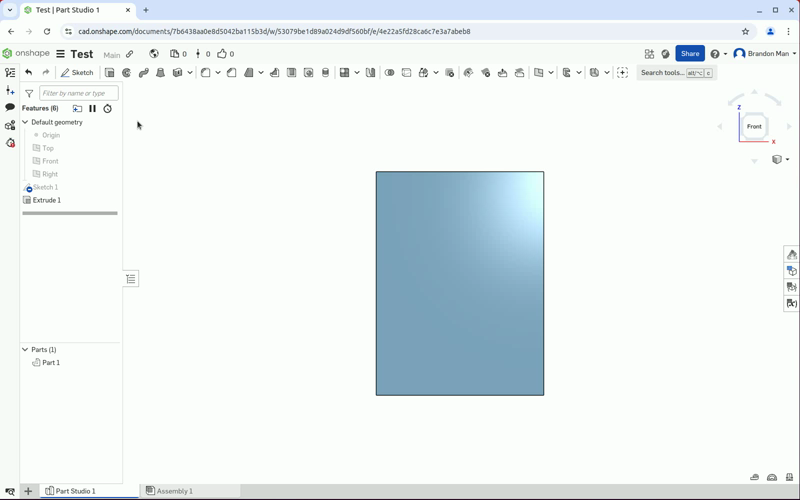
key(shift+h)
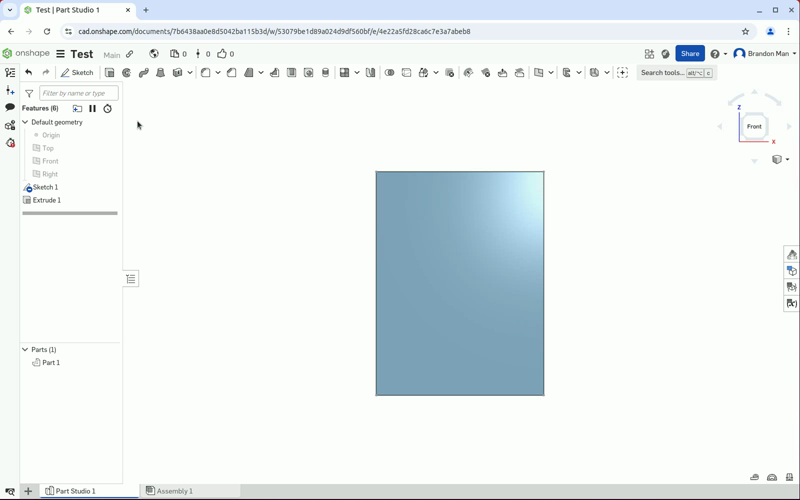
key(shift+h)
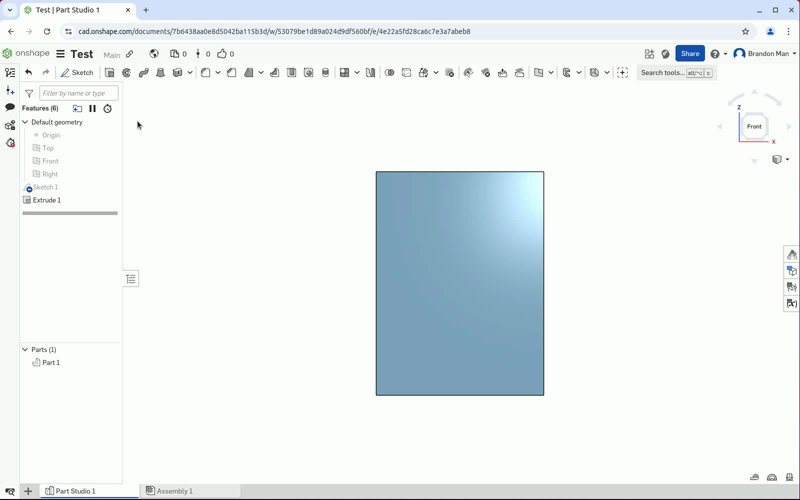
mouse_move(73, 189)
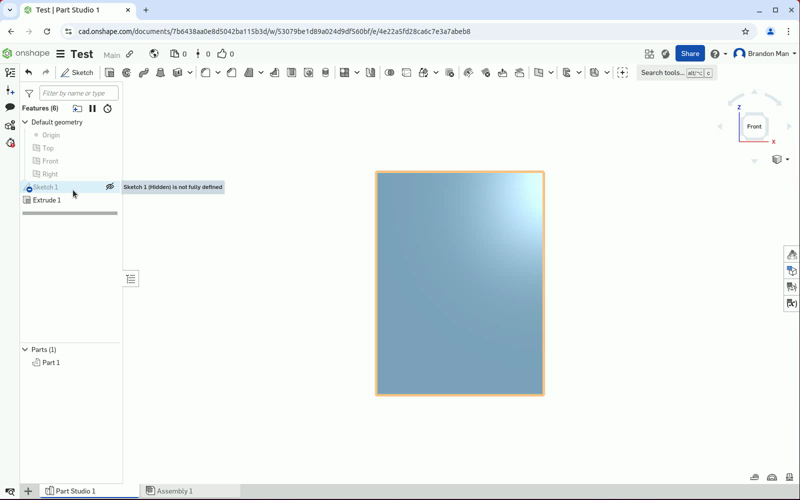
click(73, 189)
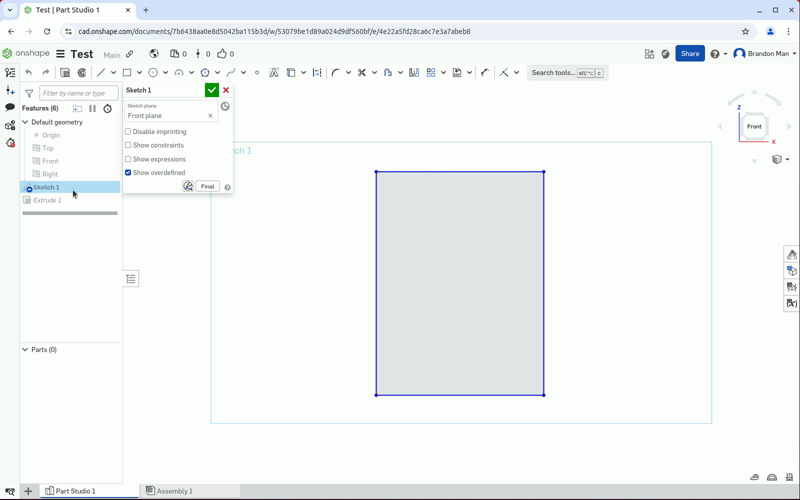
mouse_move(229, 92)
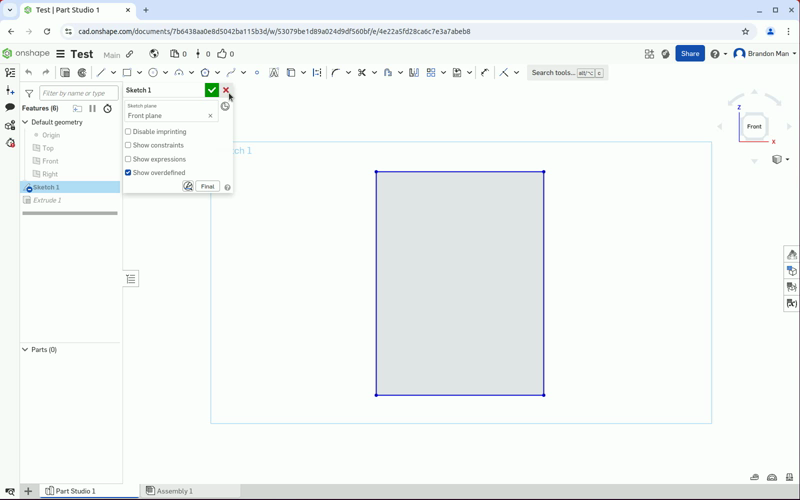
click(229, 92)
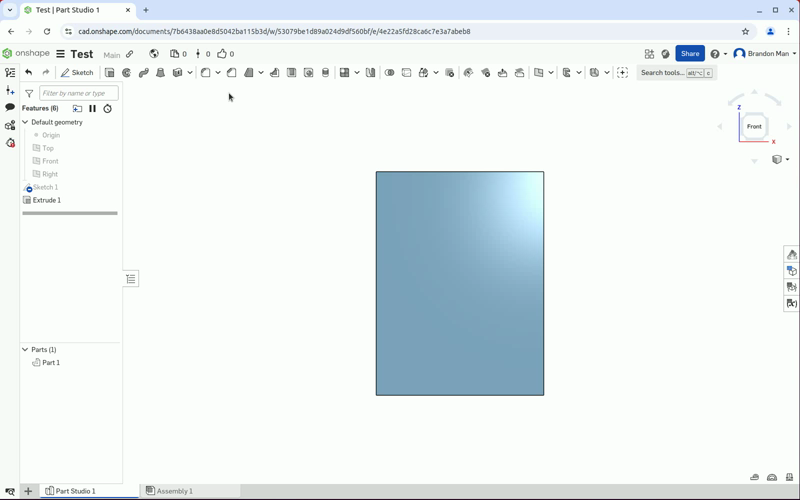
mouse_move(541, 75)
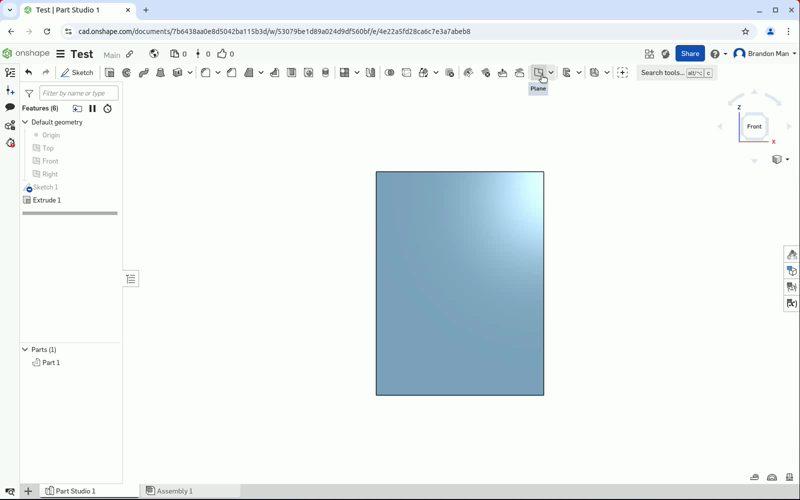
click(541, 75)
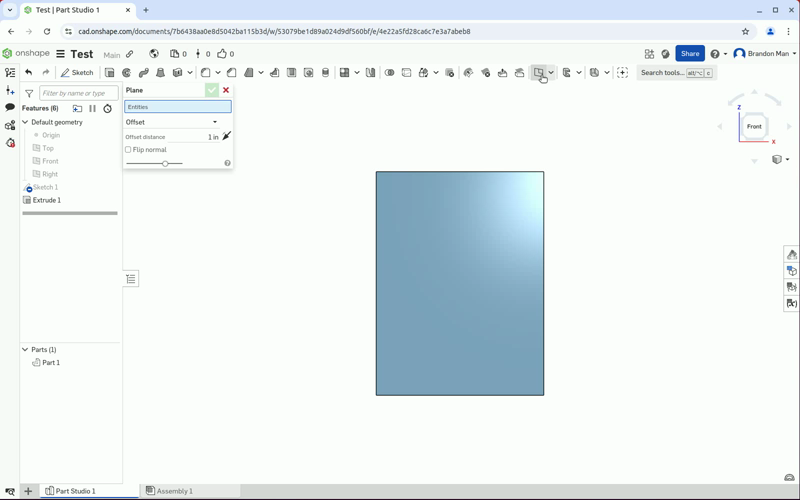
mouse_move(73, 163)
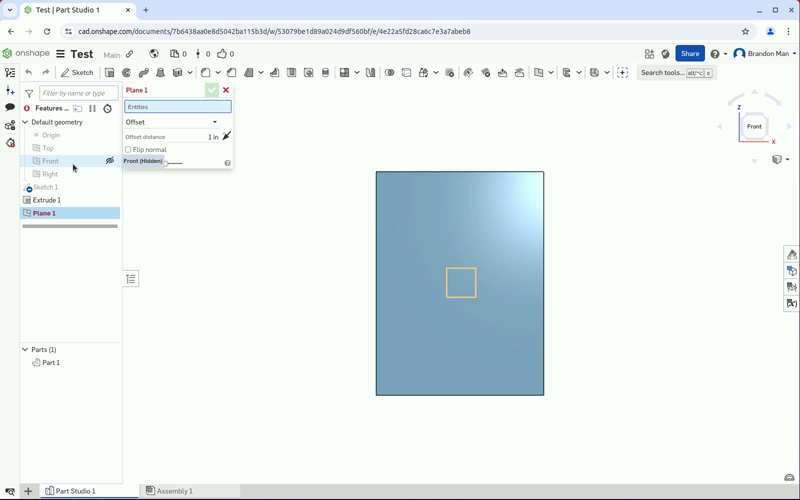
click(73, 163)
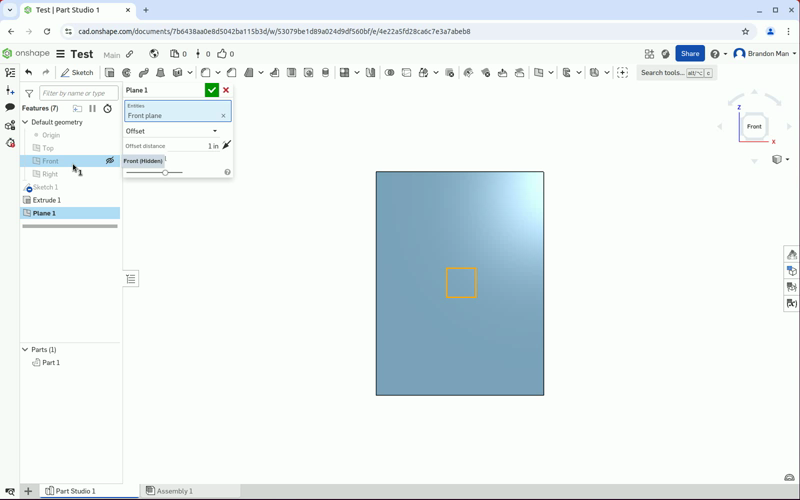
key(tab, 2)
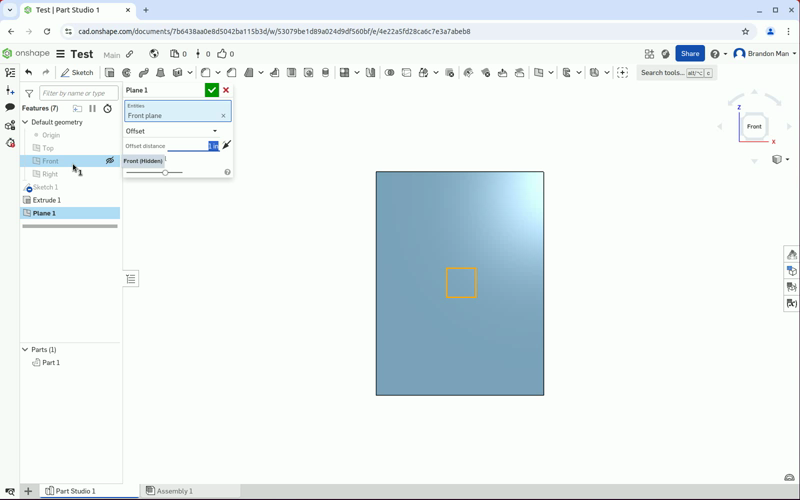
text(1.448)
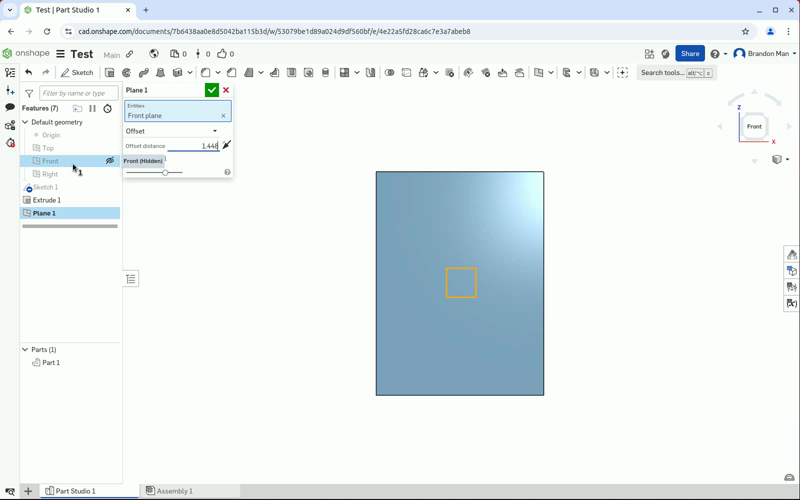
key(enter, 2)
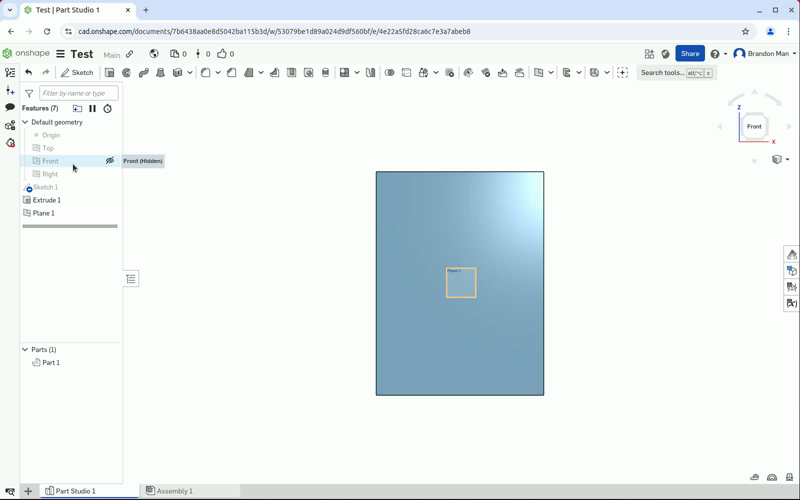
key(shift+s)
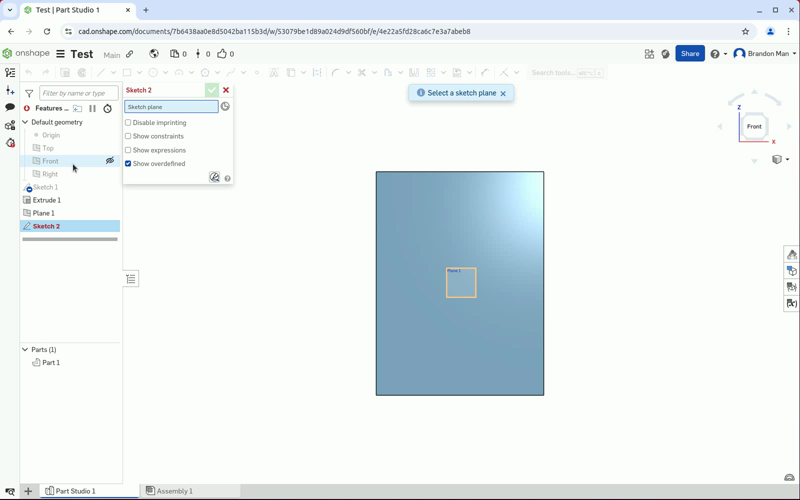
mouse_move(73, 215)
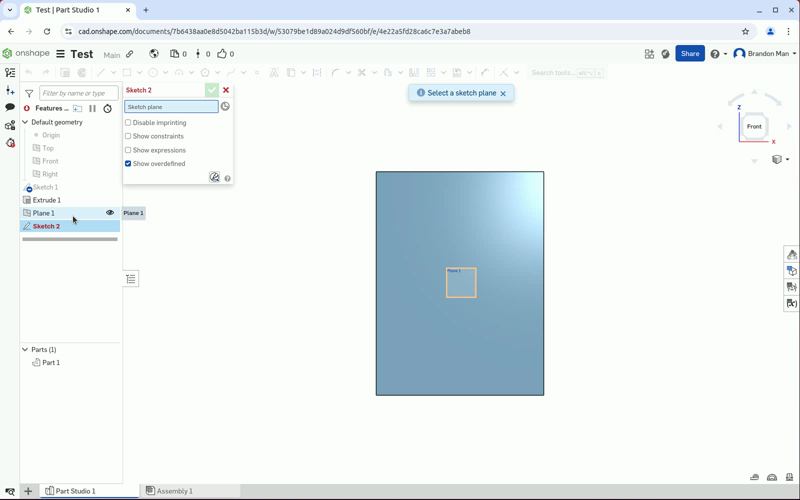
click(73, 215)
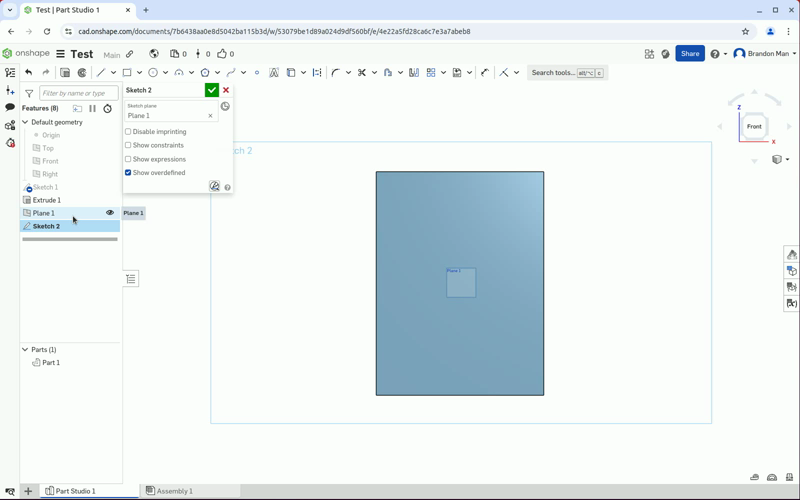
mouse_move(73, 352)
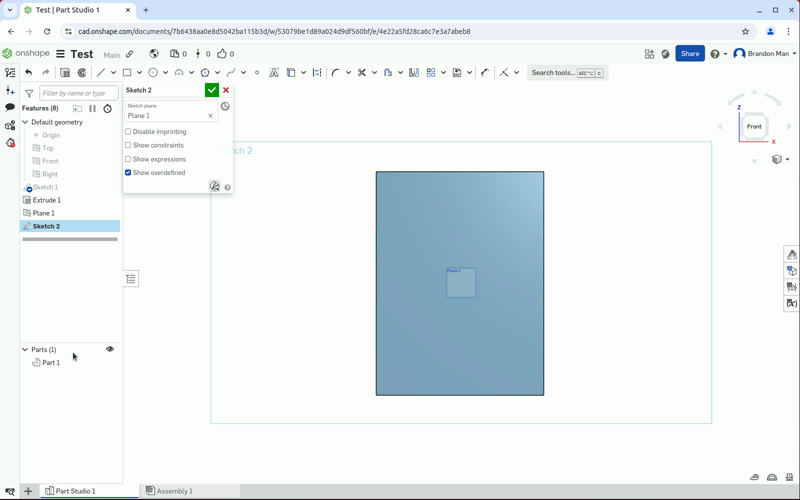
key(y)
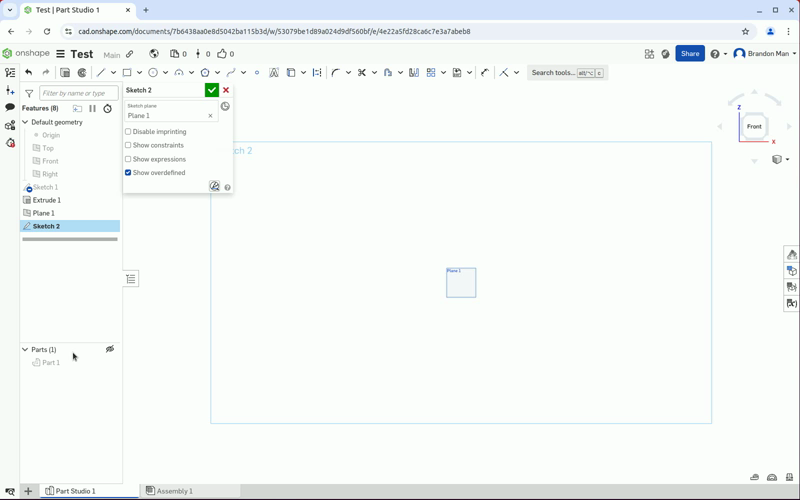
key(c)
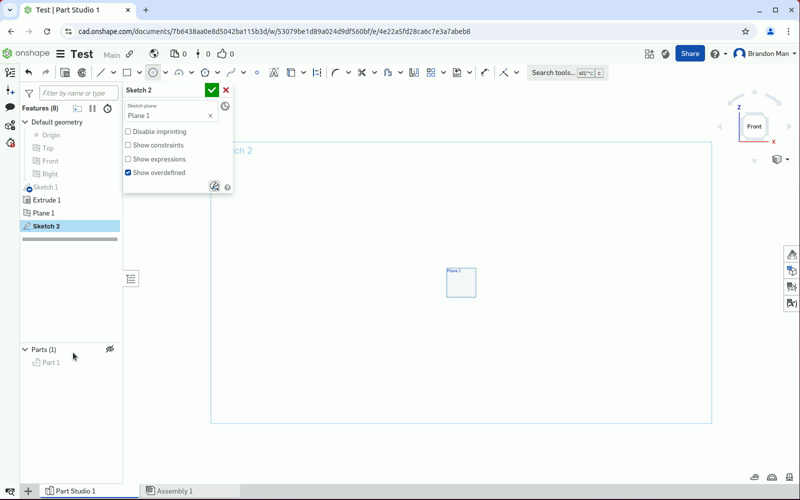
key_down(shift)
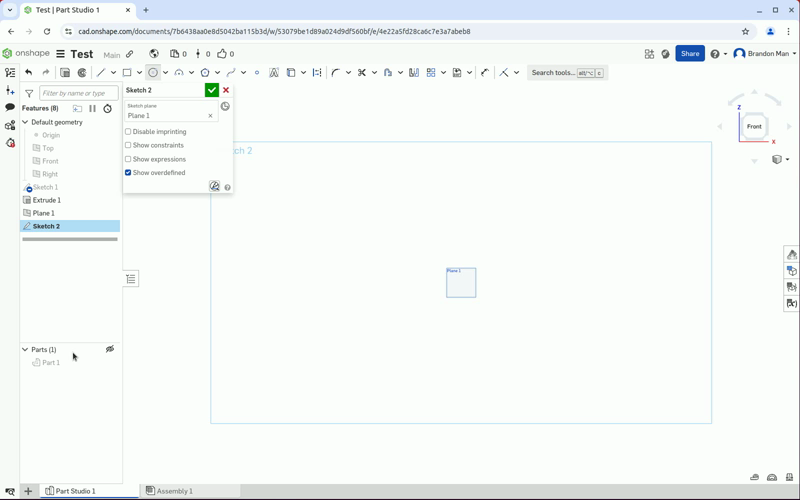
mouse_move(391, 195)
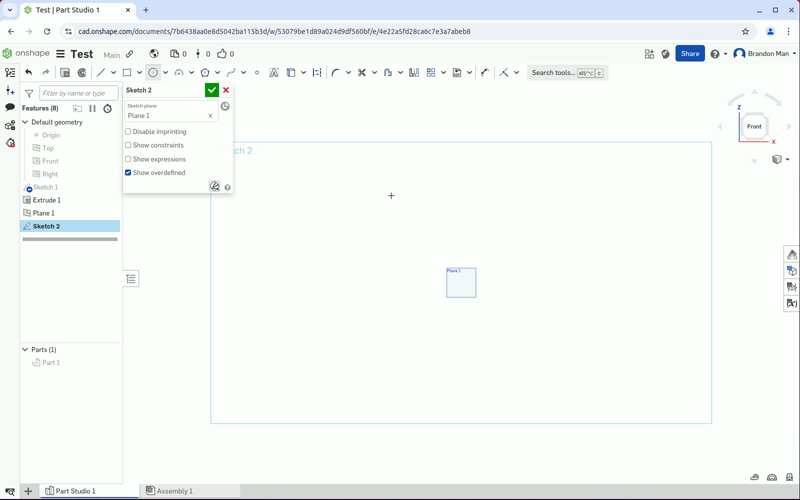
click(391, 195)
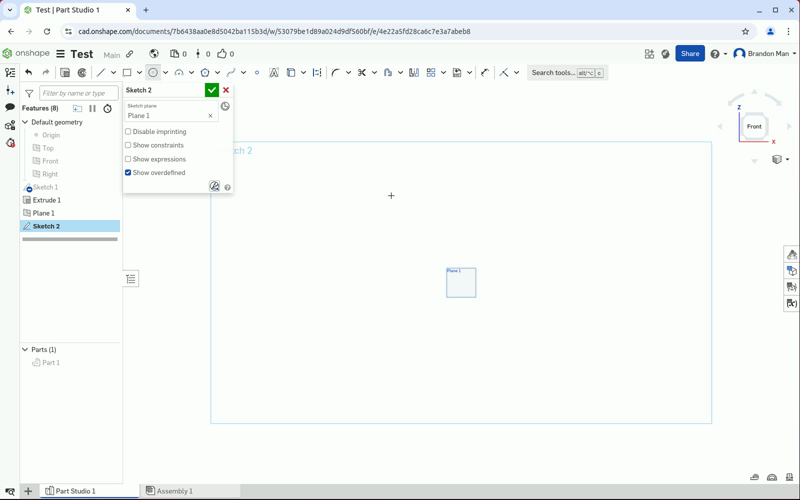
key_up(shift)
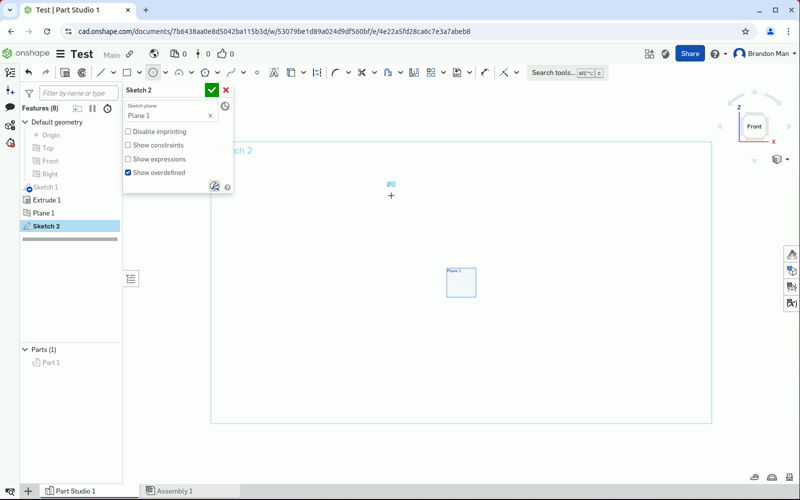
mouse_move(393, 195)
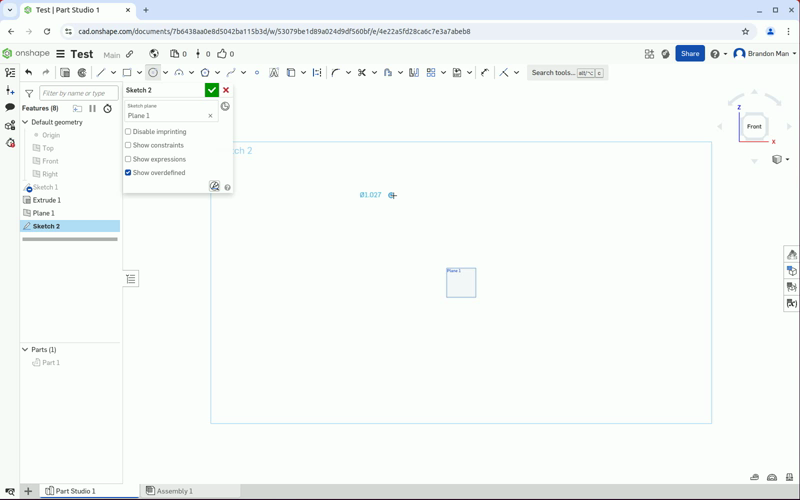
scroll(6)
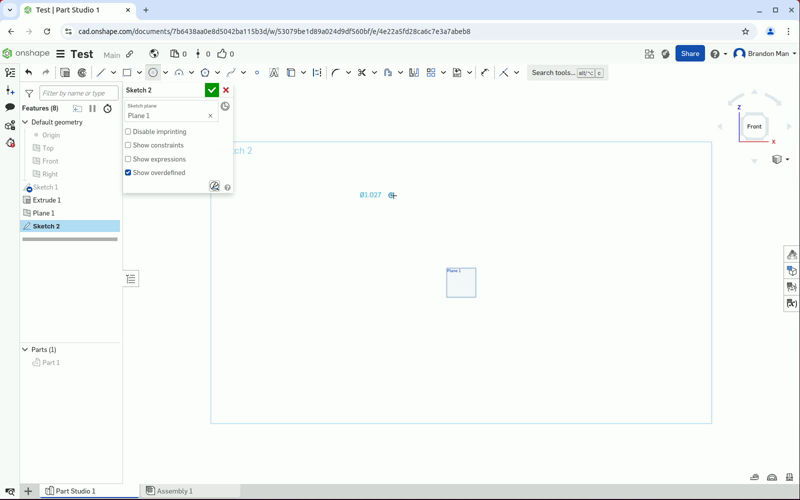
scroll(6)
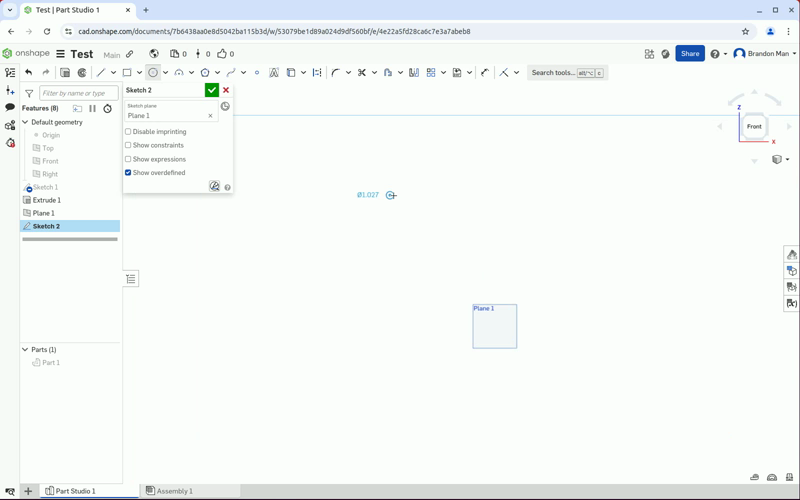
scroll(6)
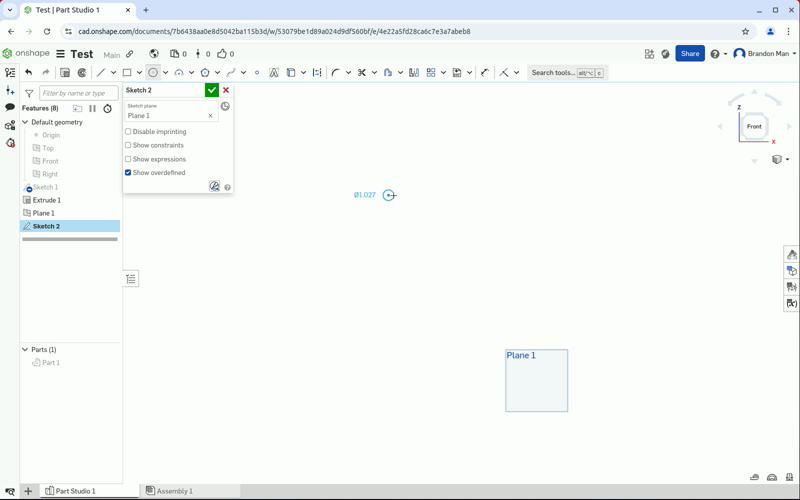
scroll(6)
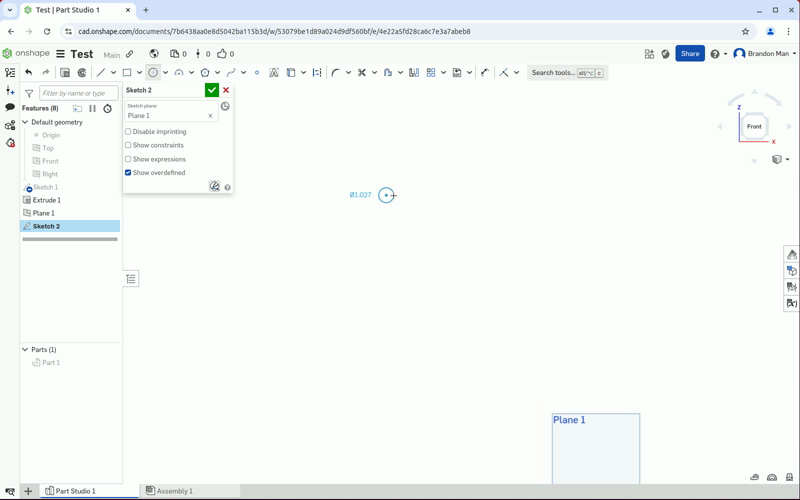
scroll(6)
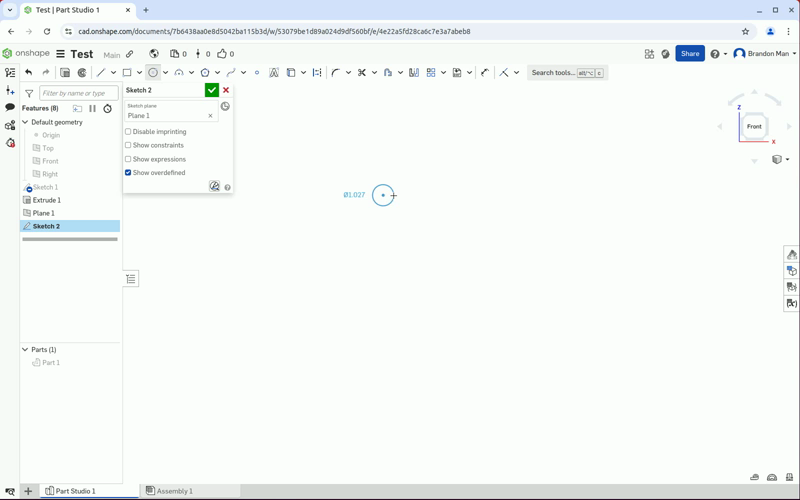
scroll(6)
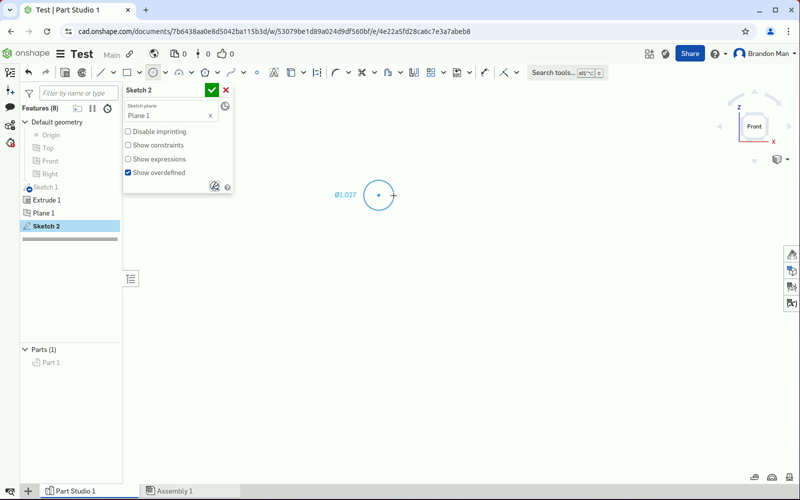
scroll(6)
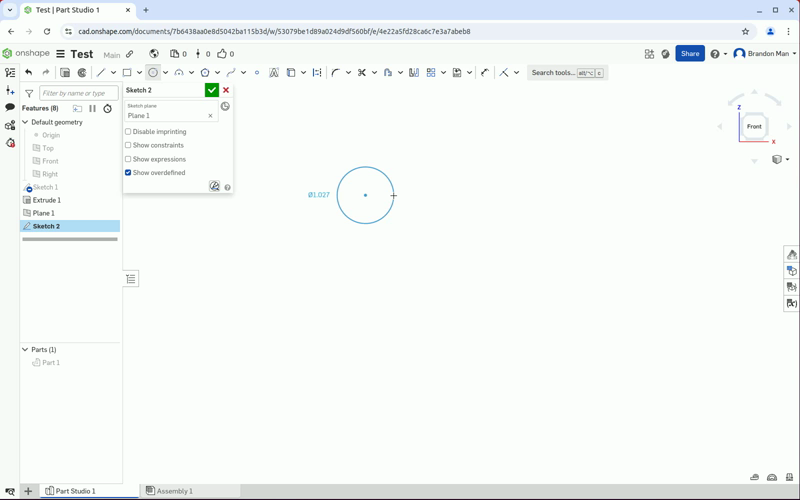
click(393, 195)
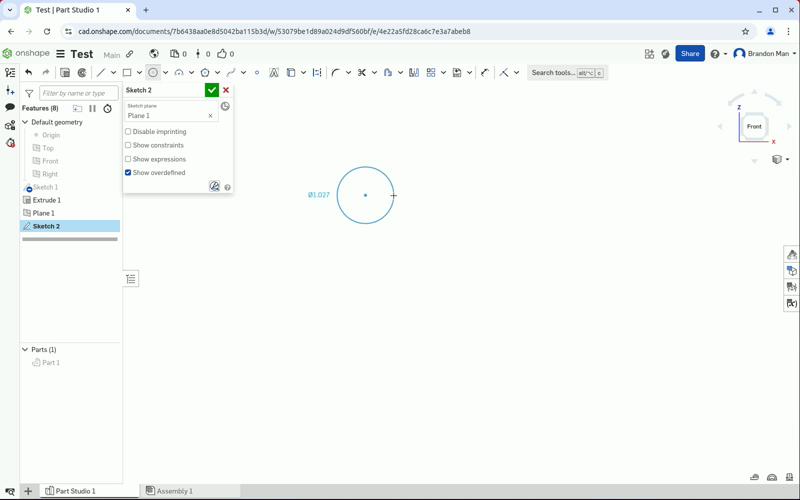
scroll(-6)
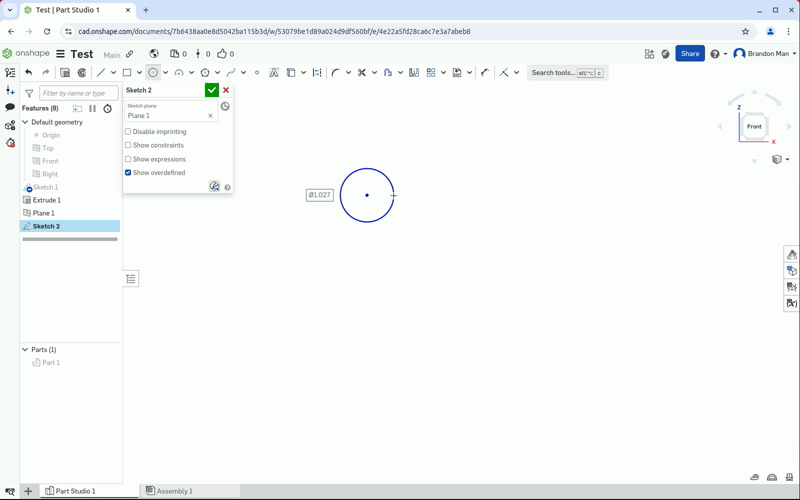
scroll(-6)
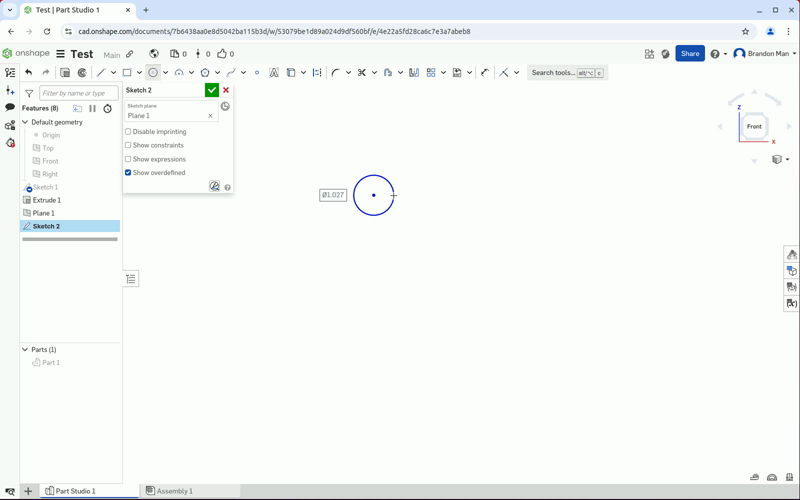
scroll(-6)
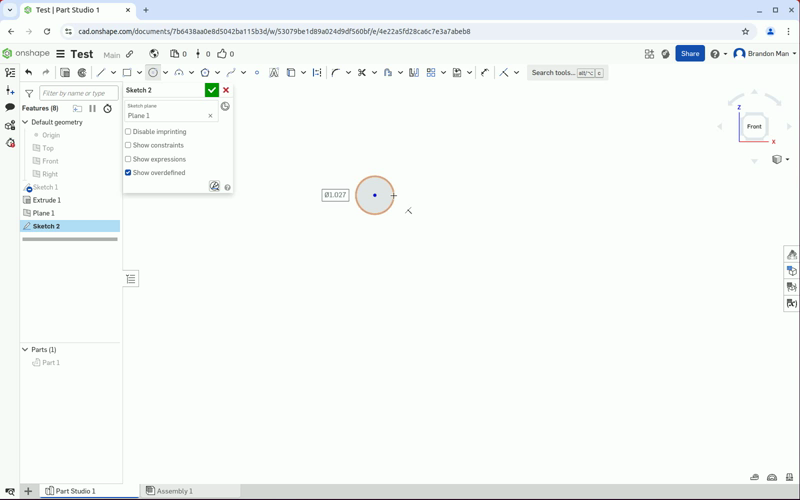
scroll(-6)
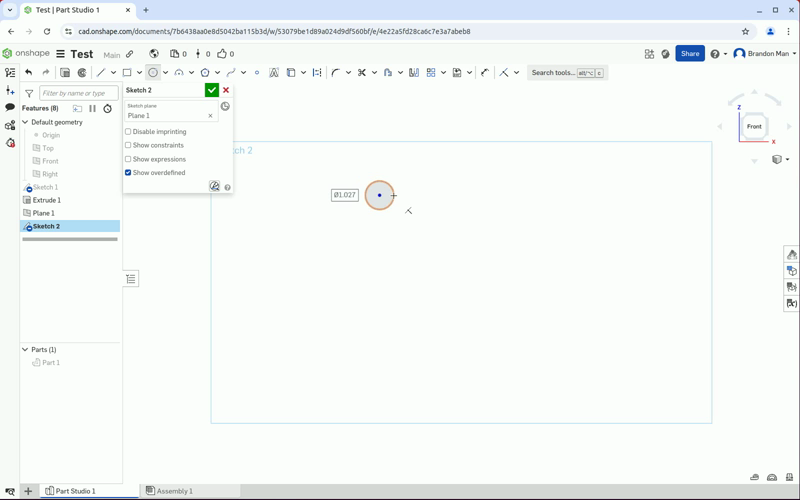
scroll(-6)
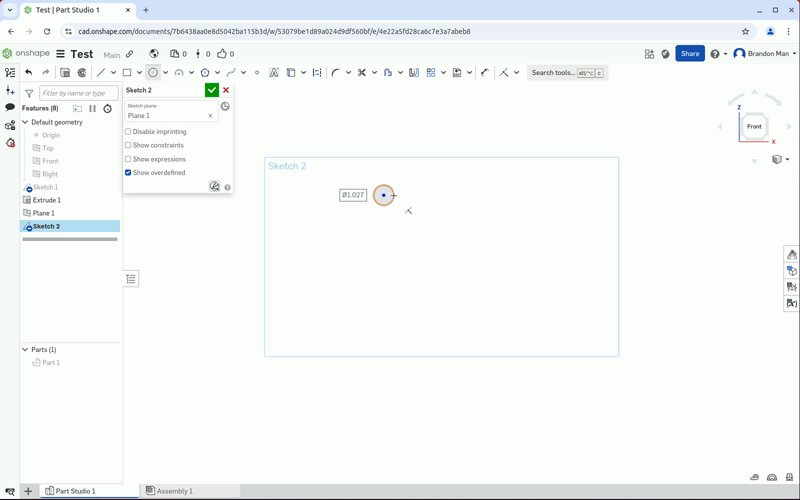
scroll(-6)
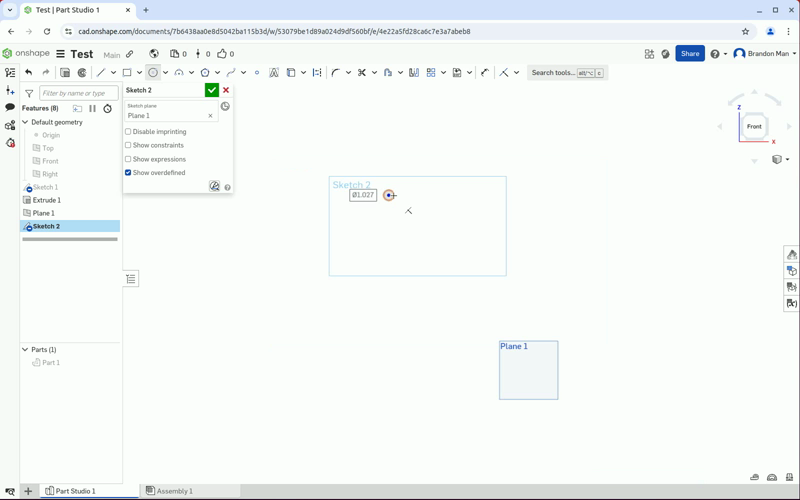
scroll(-6)
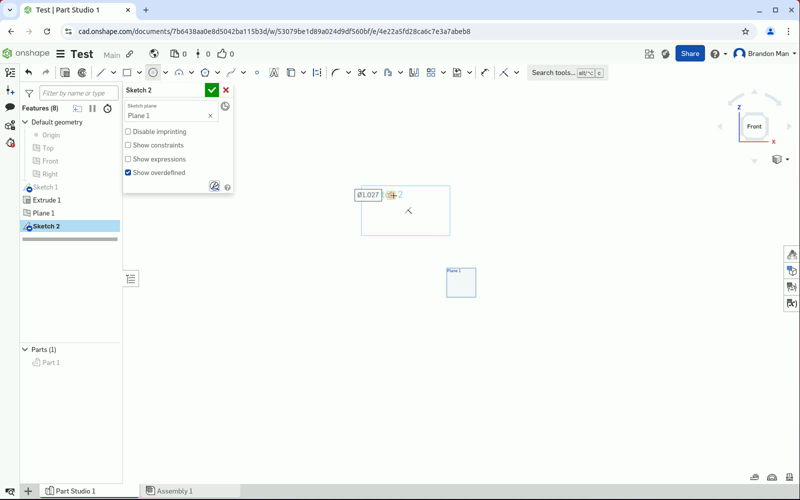
key(esc)
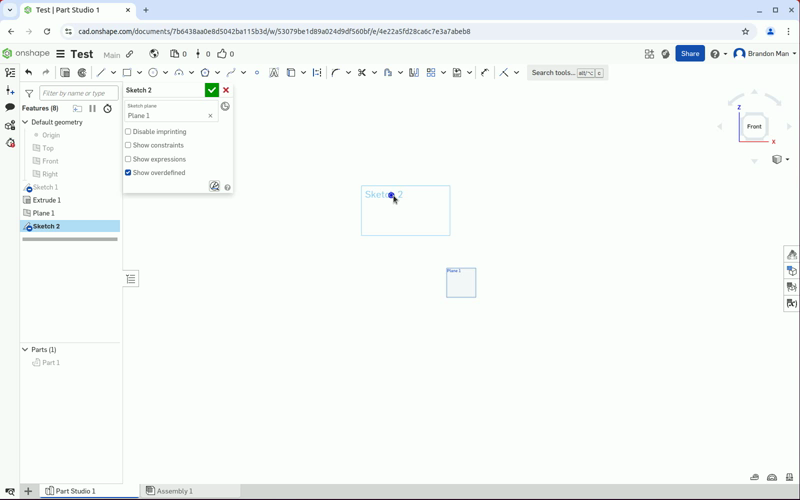
mouse_move(389, 195)
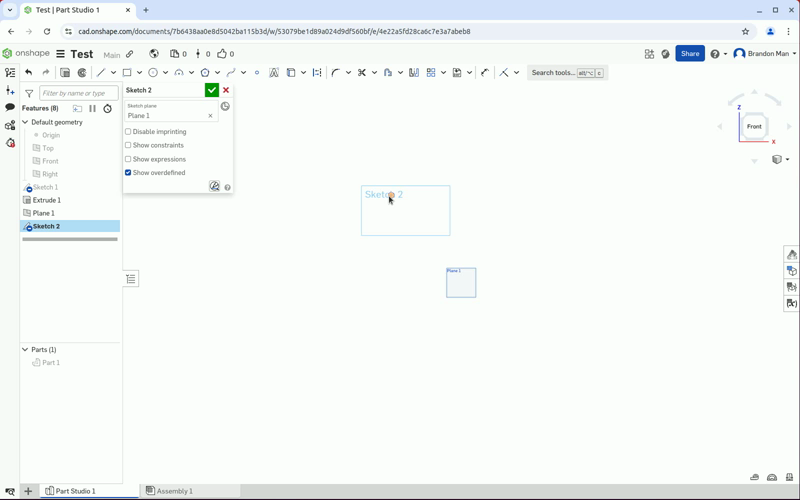
scroll(6)
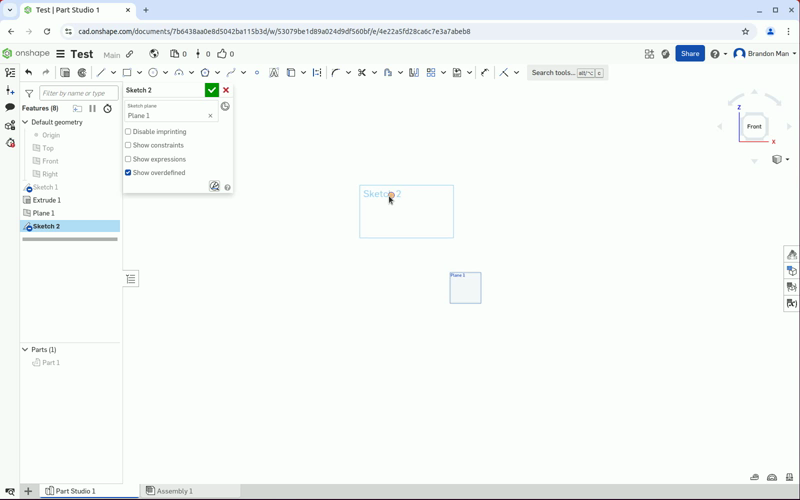
scroll(6)
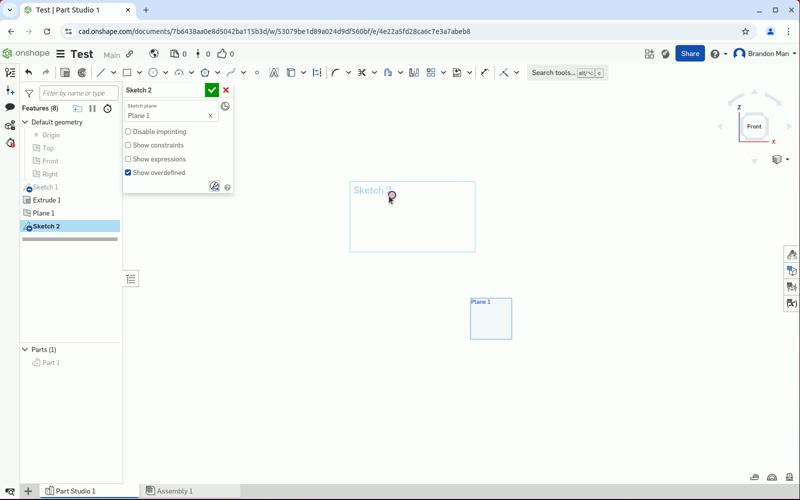
scroll(6)
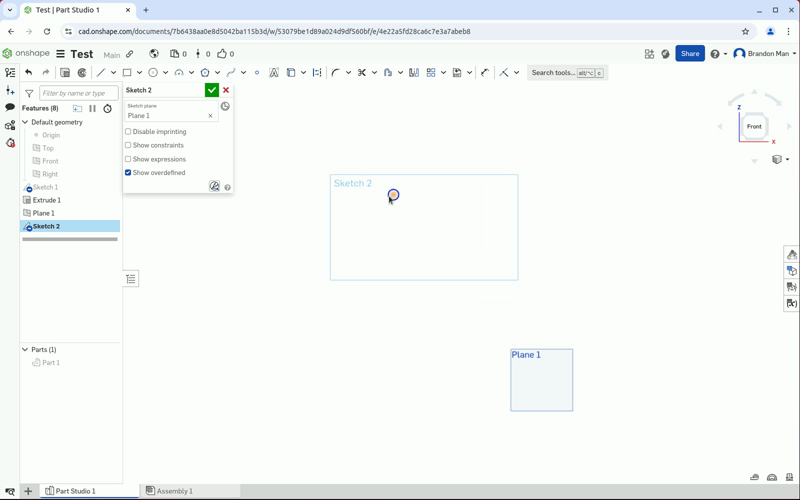
scroll(6)
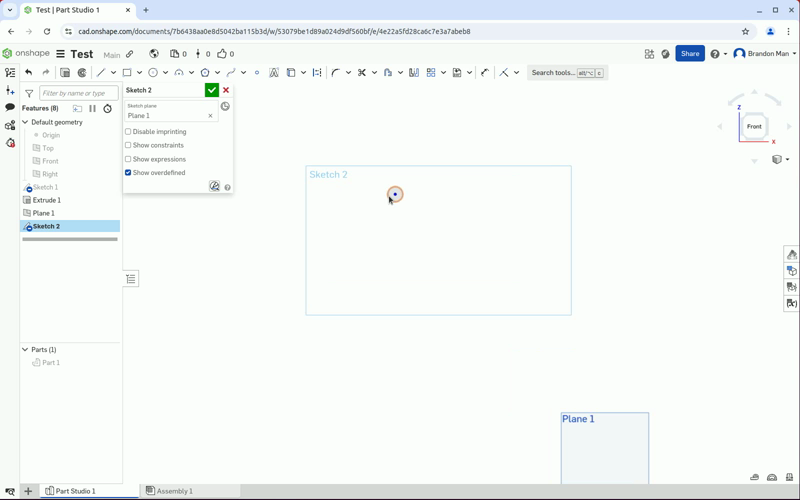
scroll(6)
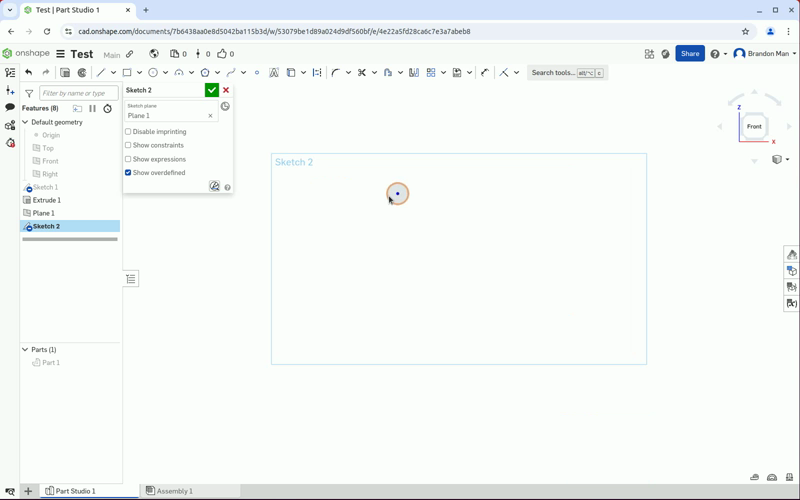
scroll(6)
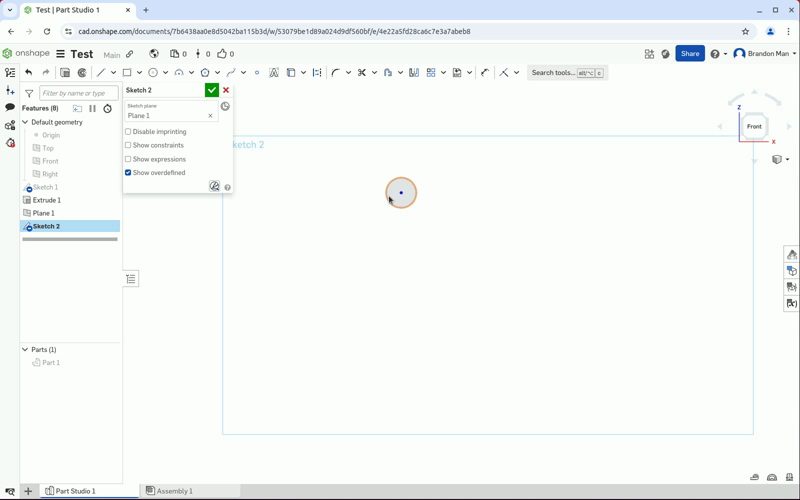
scroll(6)
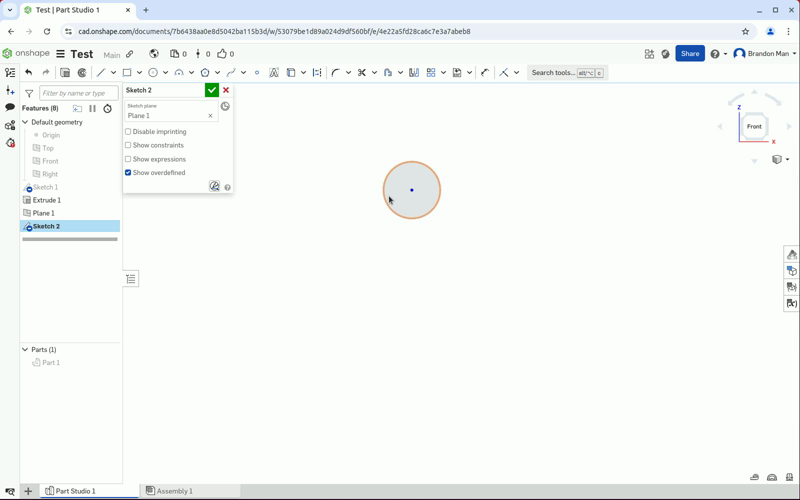
click(389, 195)
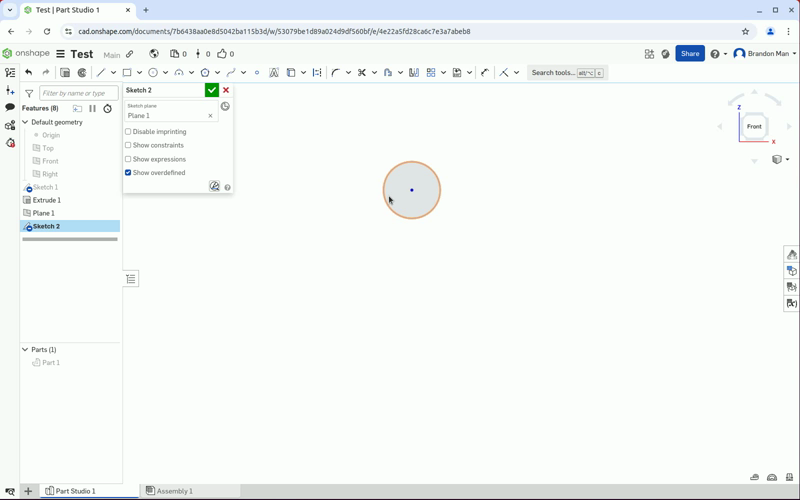
scroll(-6)
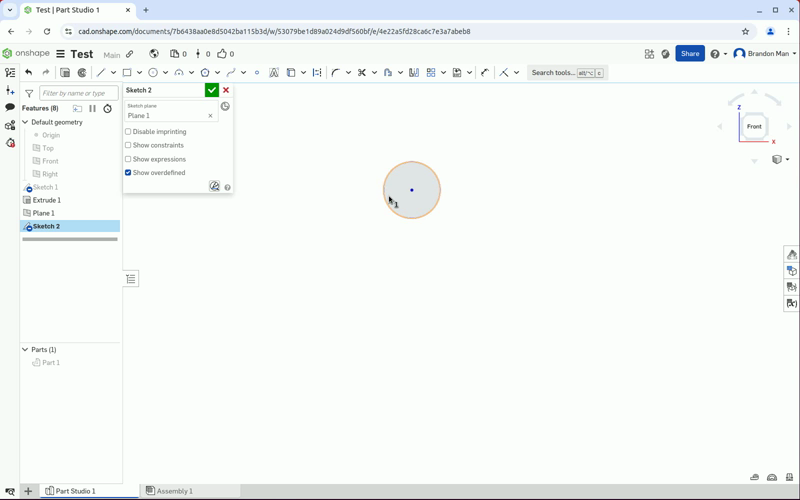
scroll(-6)
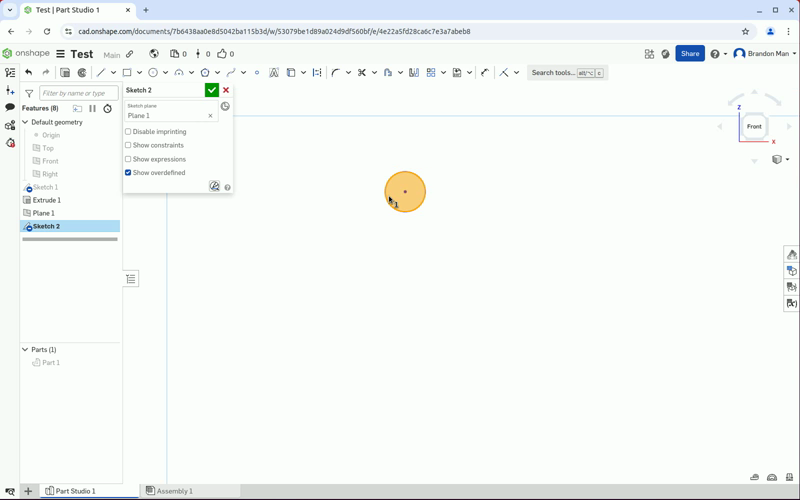
scroll(-6)
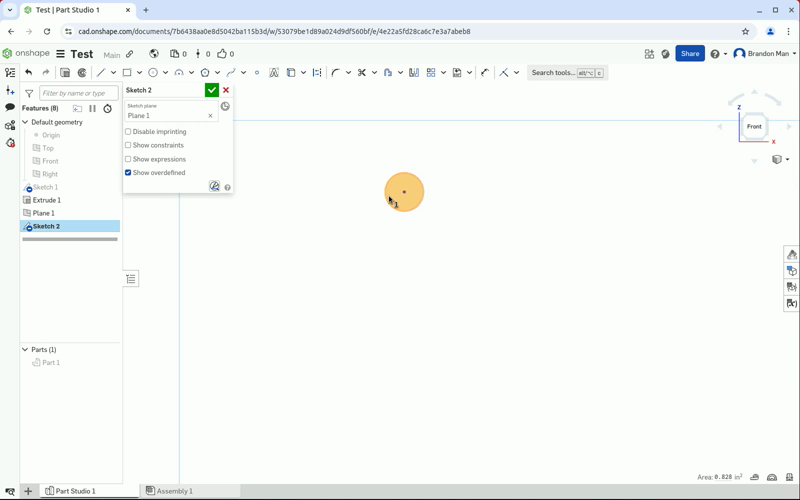
scroll(-6)
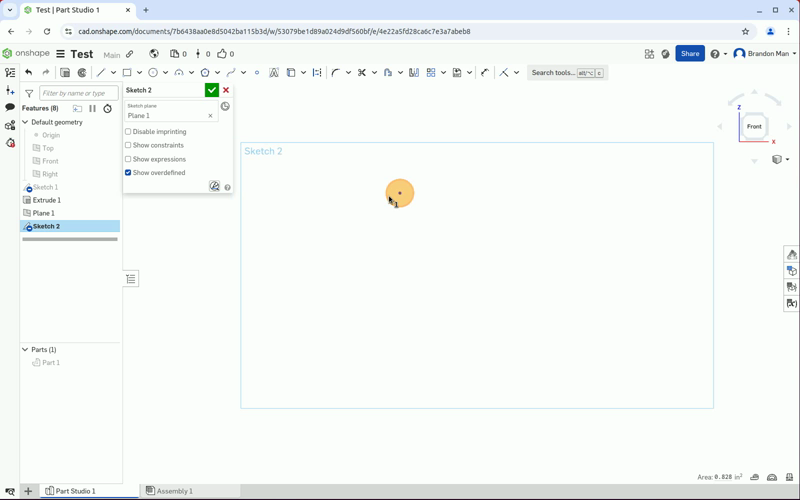
scroll(-6)
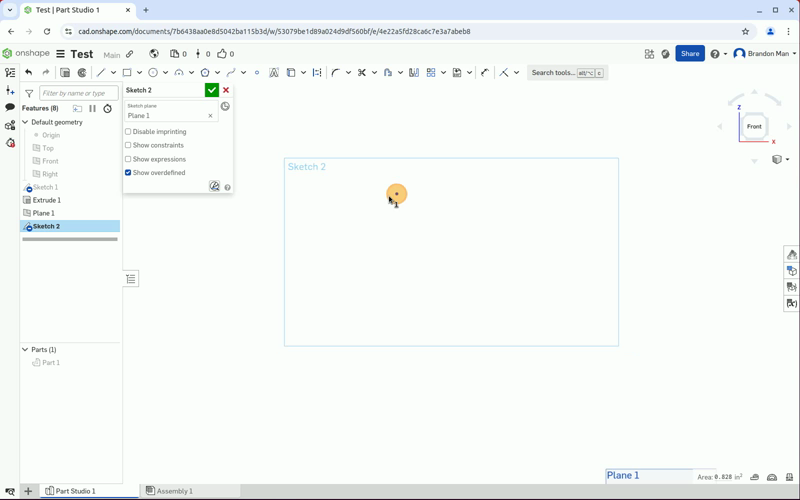
scroll(-6)
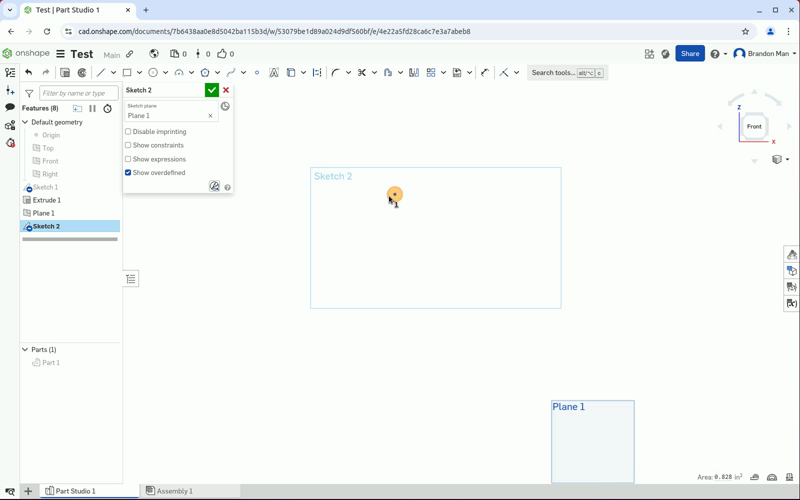
scroll(-6)
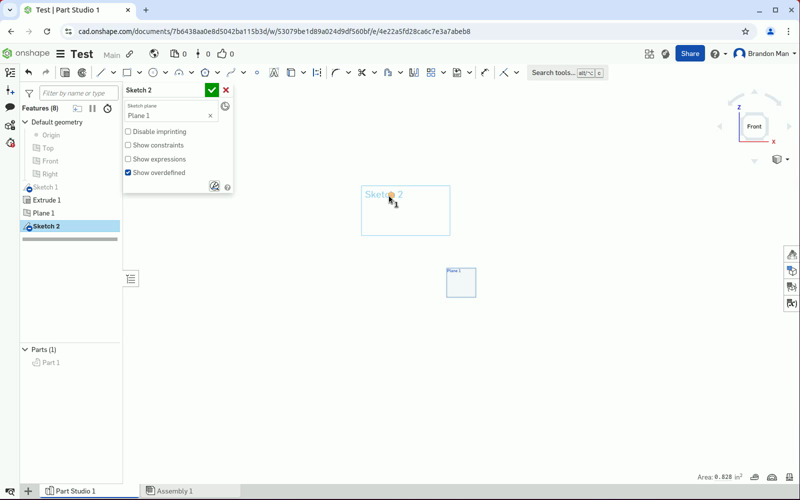
mouse_move(73, 352)
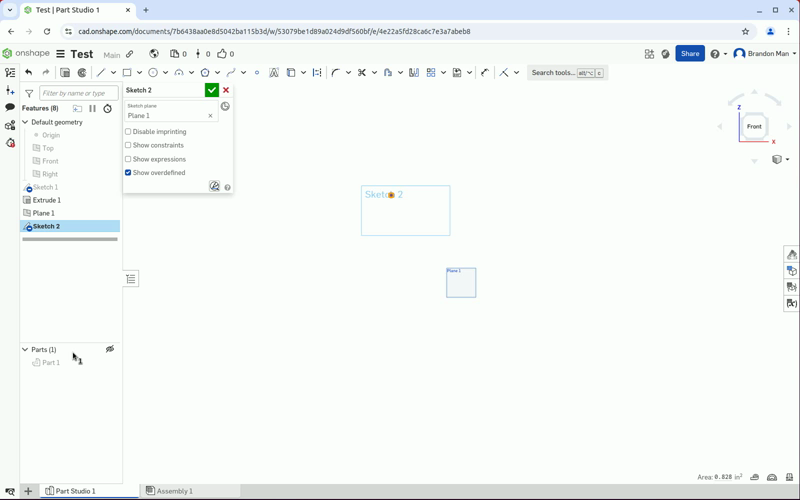
key(shift+y)
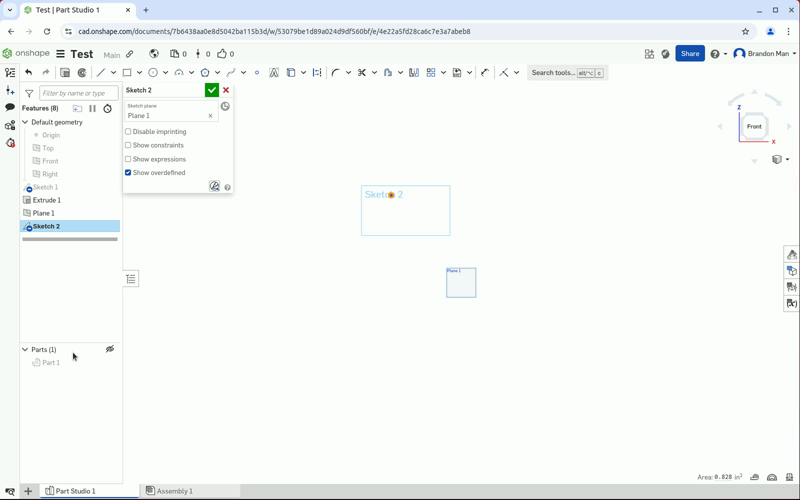
key(shift+e)
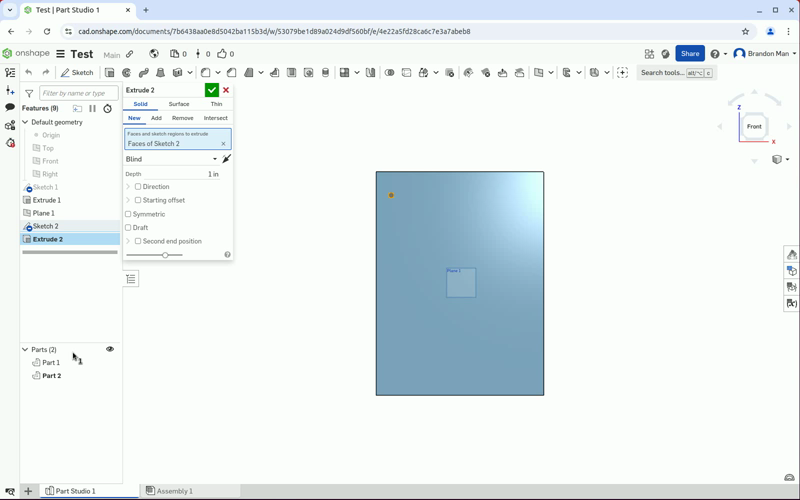
mouse_move(143, 106)
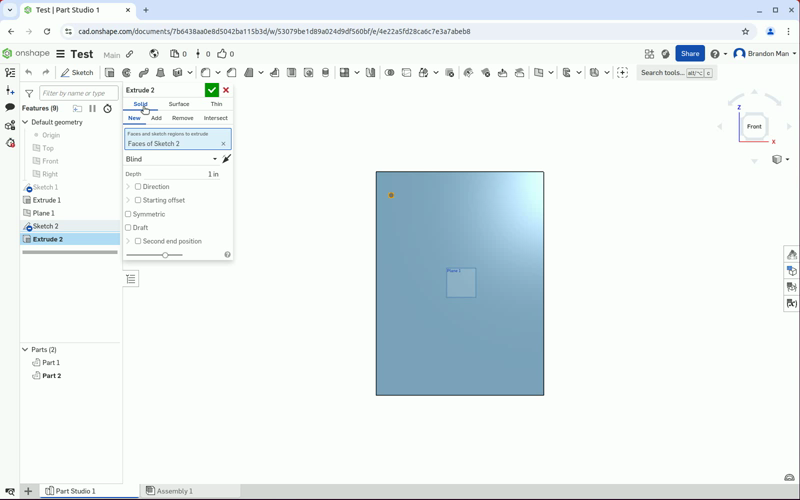
click(143, 106)
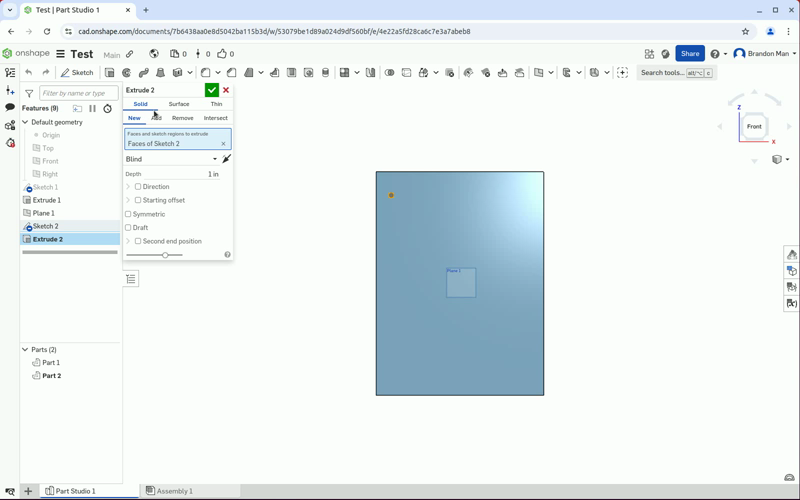
mouse_move(186, 120)
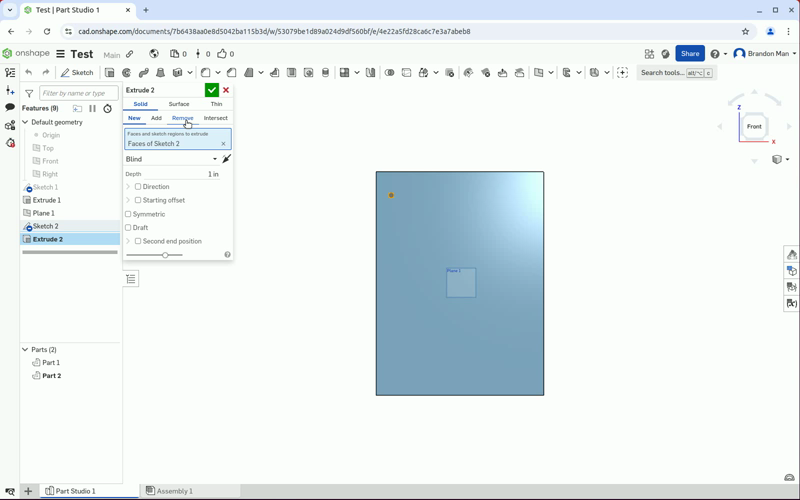
click(186, 120)
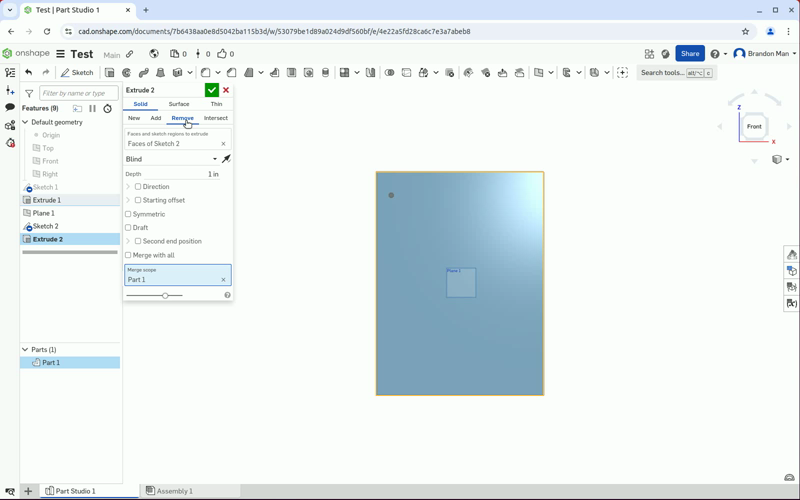
key(tab, 4)
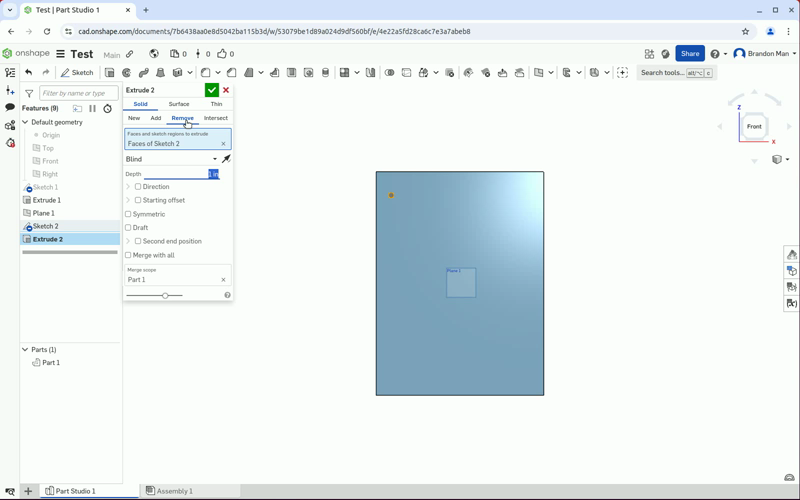
text(5.777)
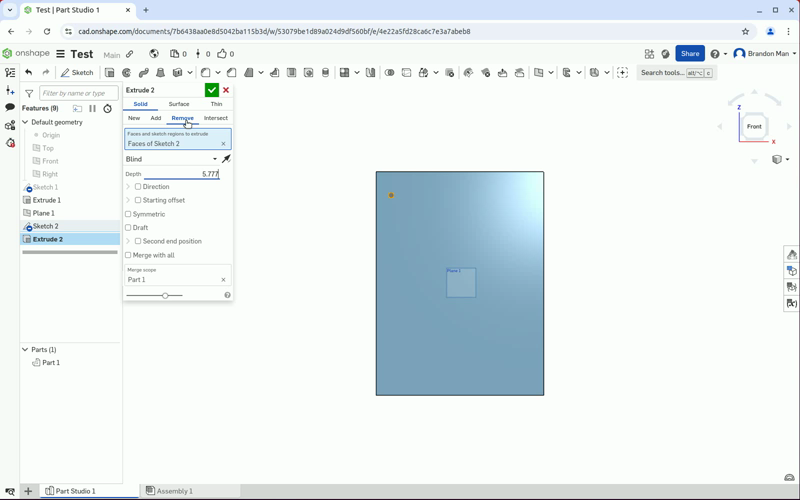
key(tab, 6)
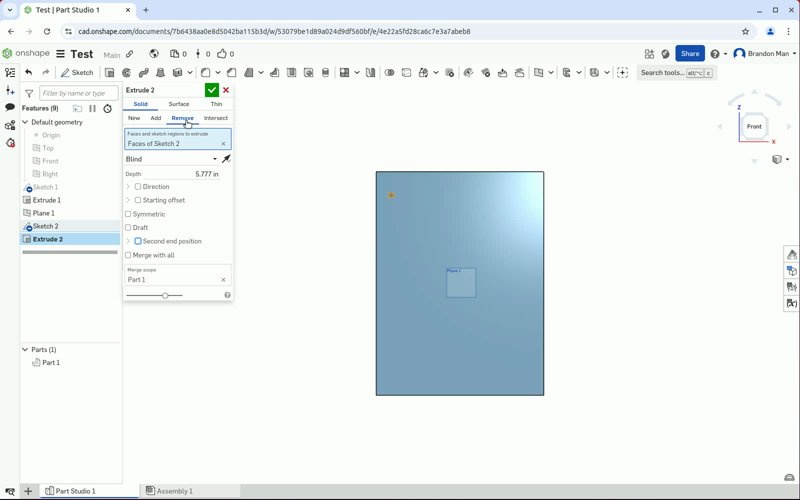
key(space)
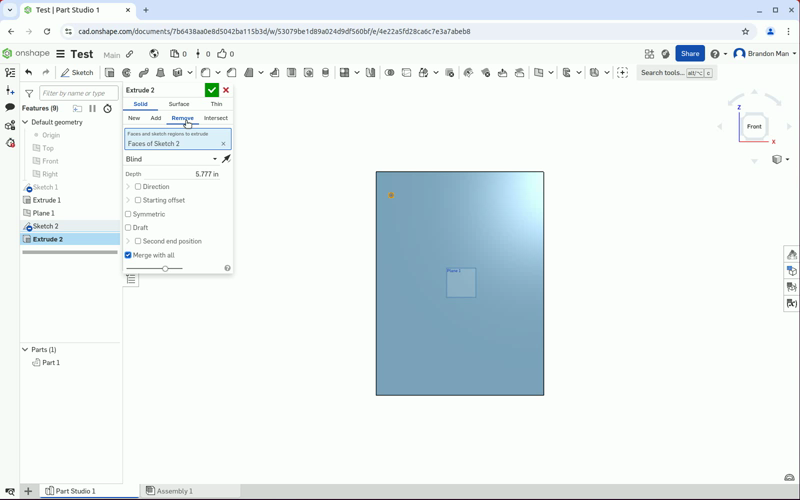
key(enter)
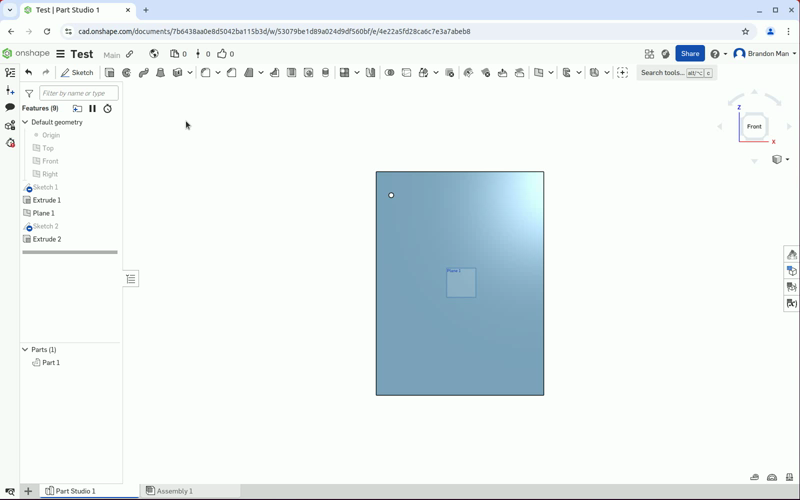
key(shift+h)
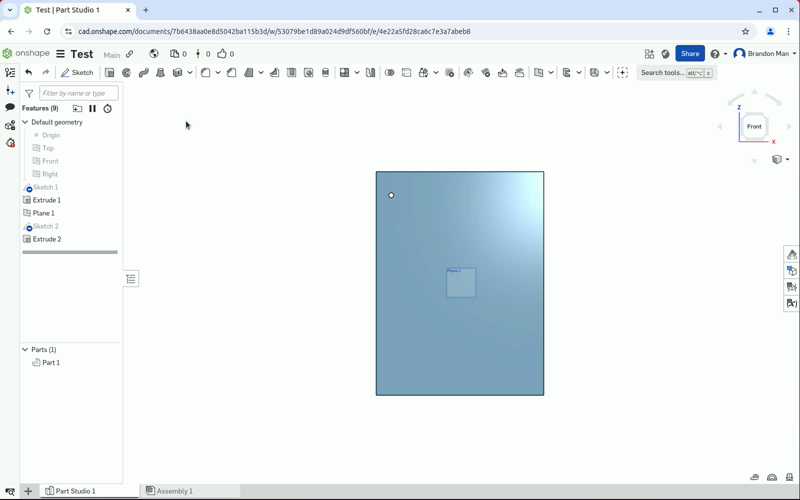
key(shift+h)
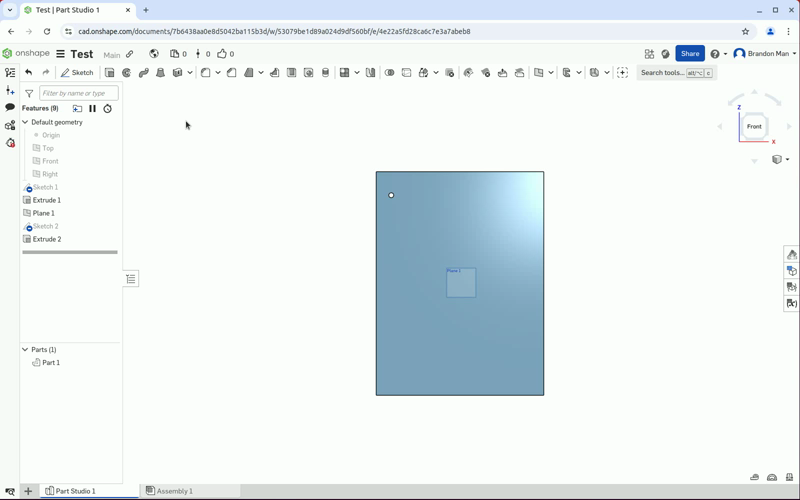
mouse_move(73, 189)
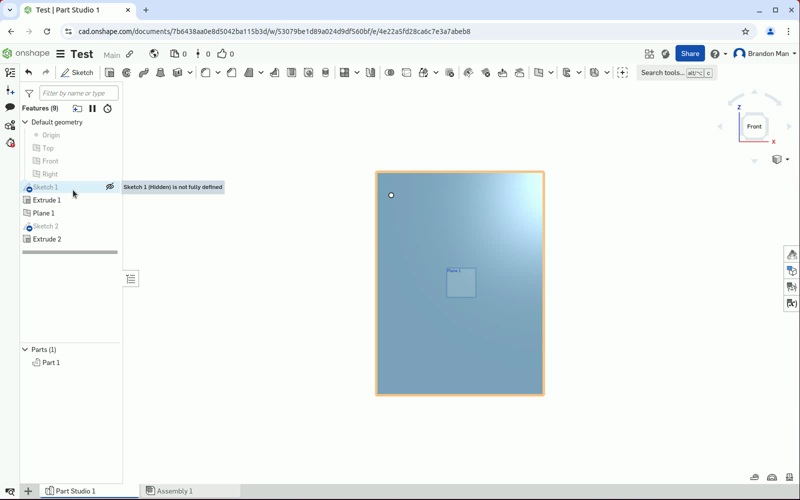
click(73, 189)
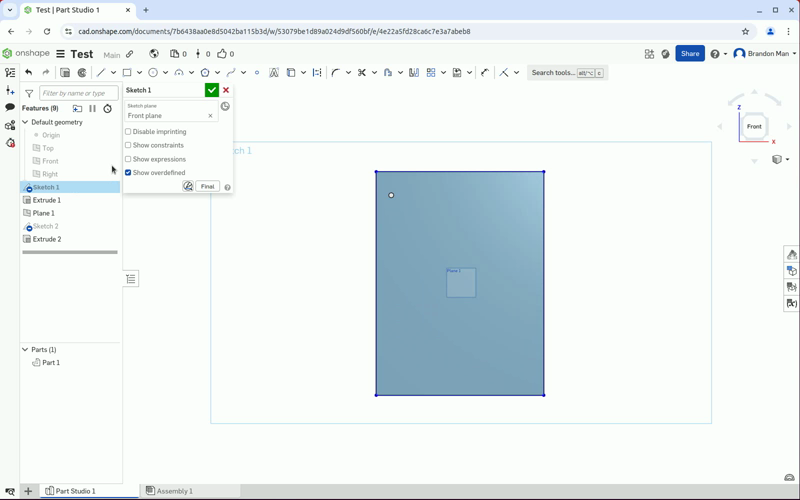
mouse_move(229, 92)
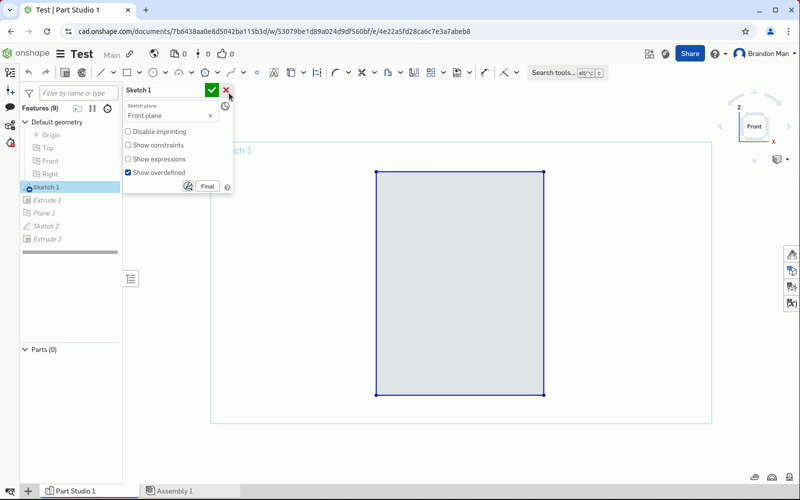
click(229, 92)
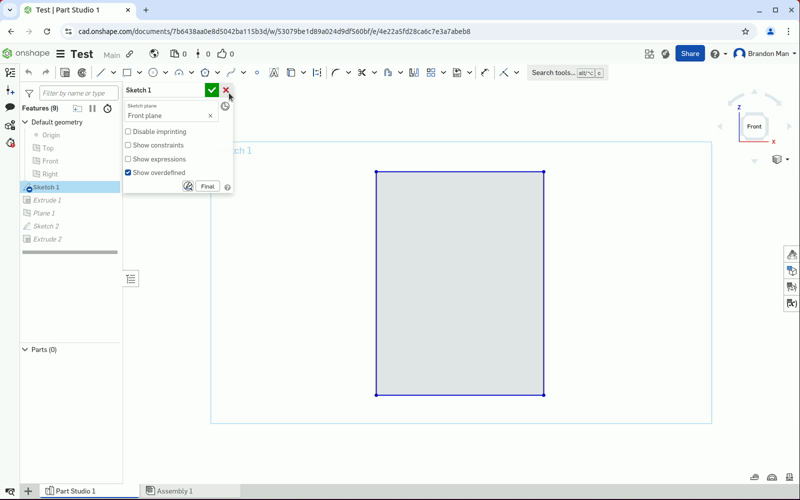
key(shift+s)
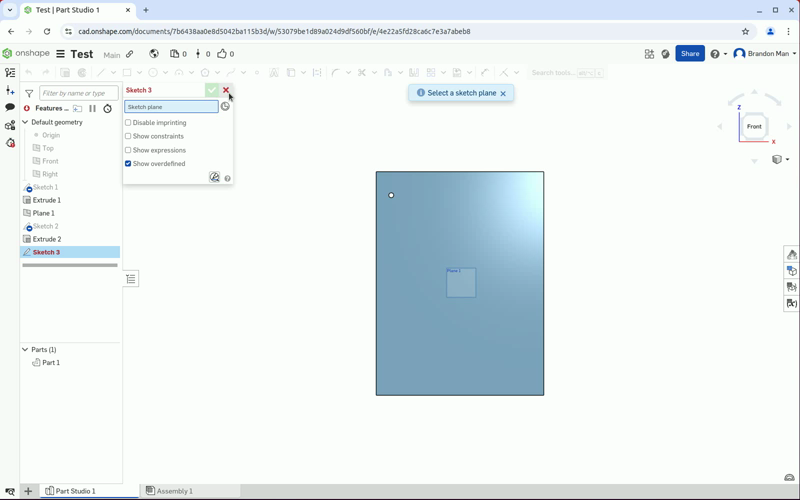
mouse_move(73, 215)
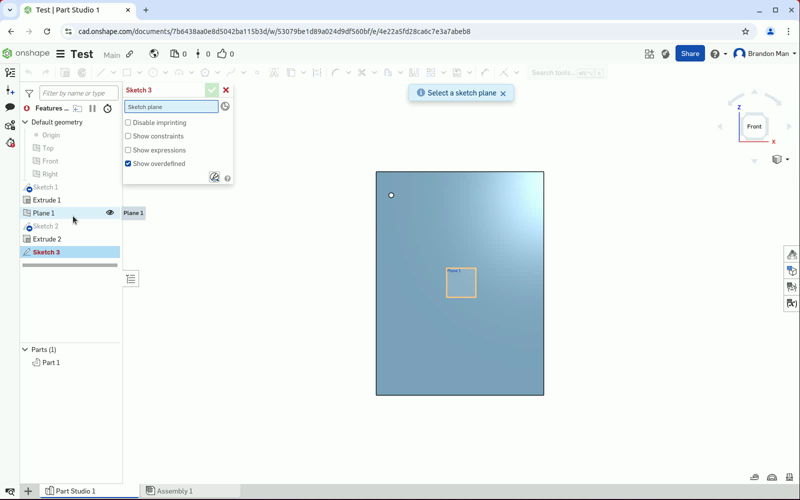
click(73, 215)
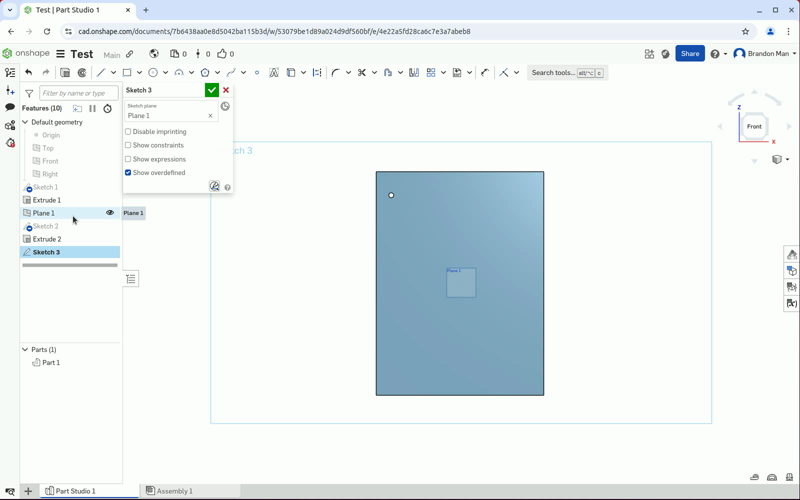
mouse_move(73, 352)
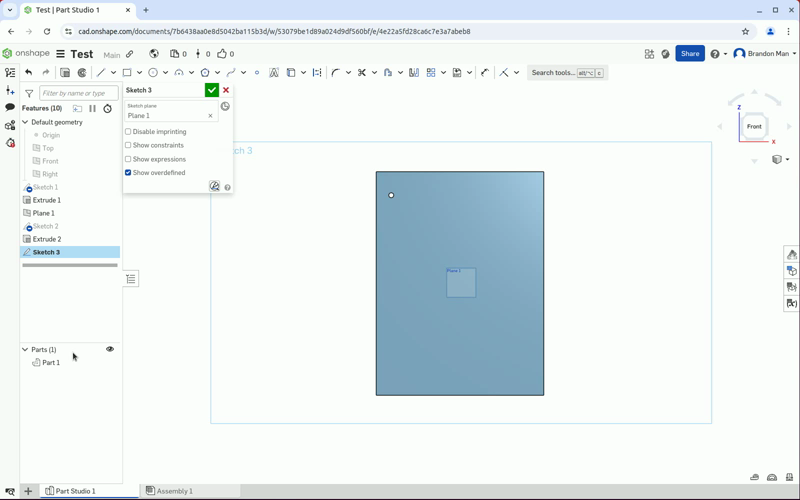
key(y)
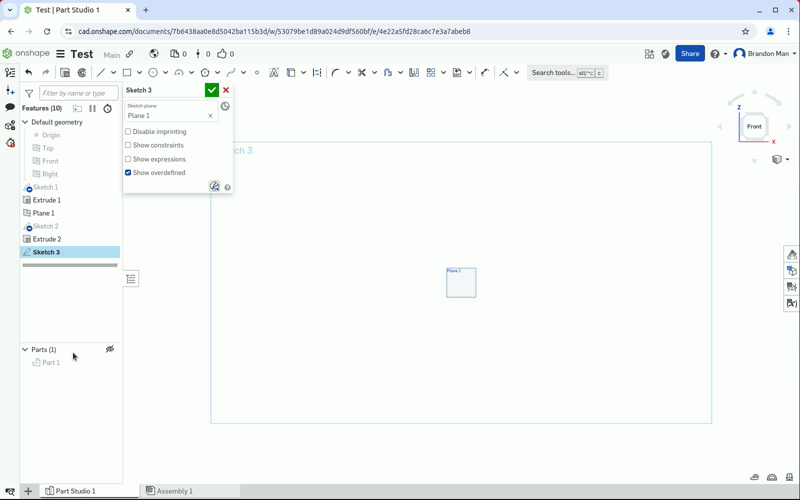
key(c)
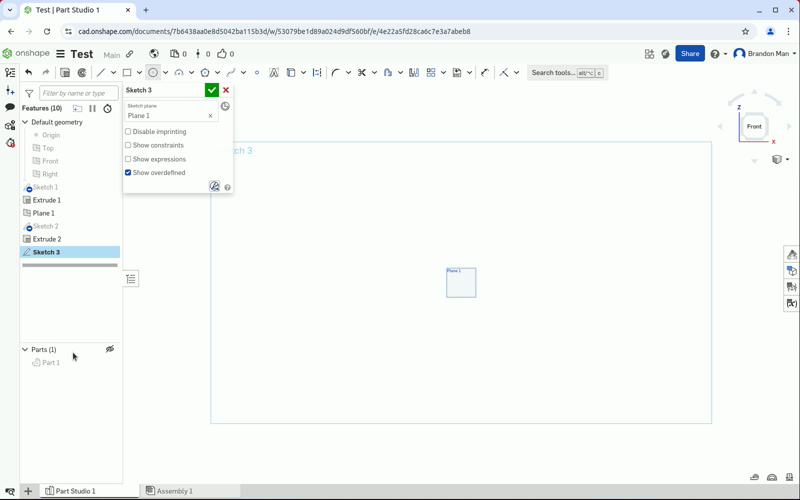
key_down(shift)
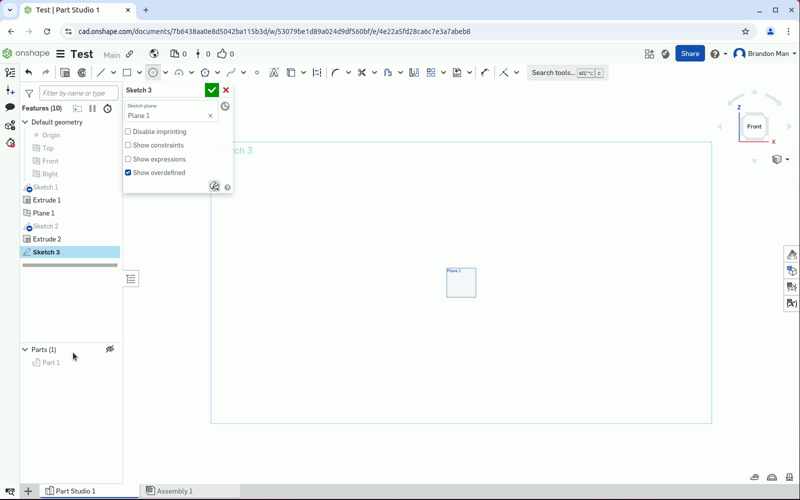
mouse_move(390, 201)
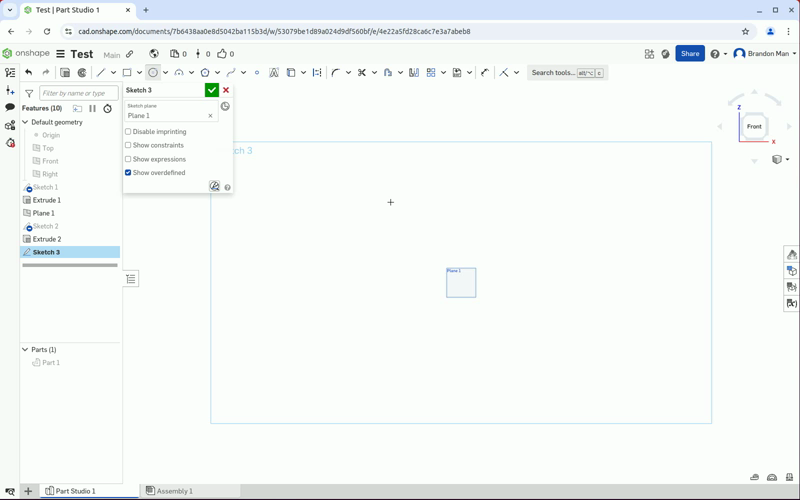
click(390, 201)
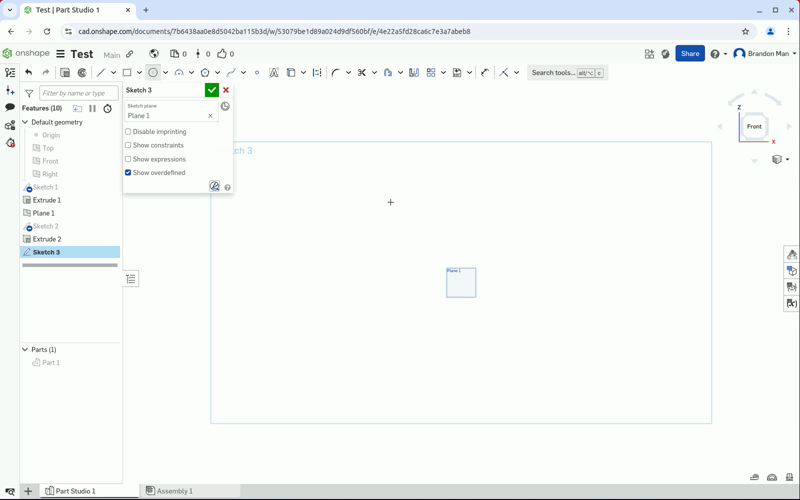
key_up(shift)
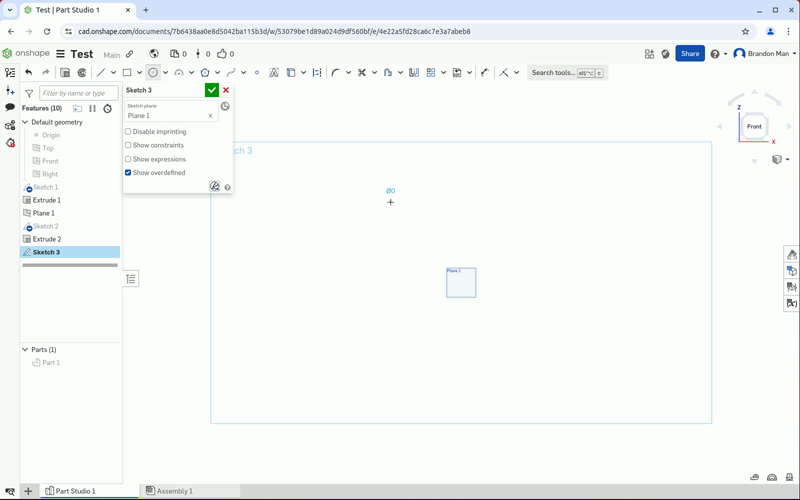
mouse_move(392, 201)
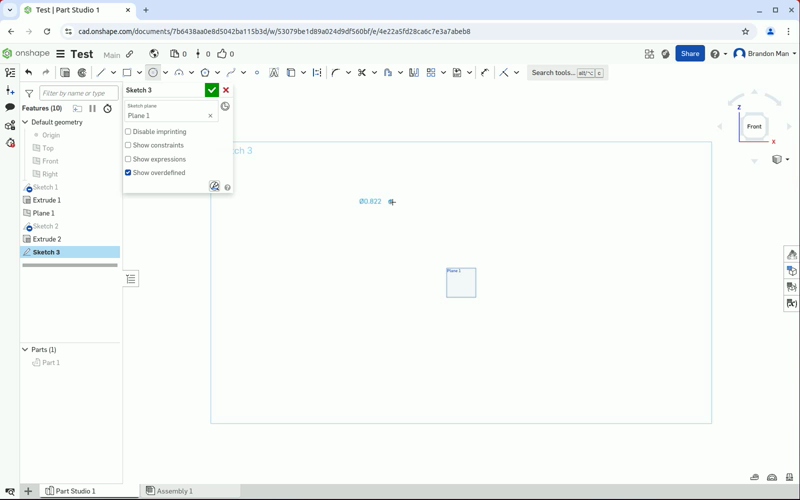
scroll(6)
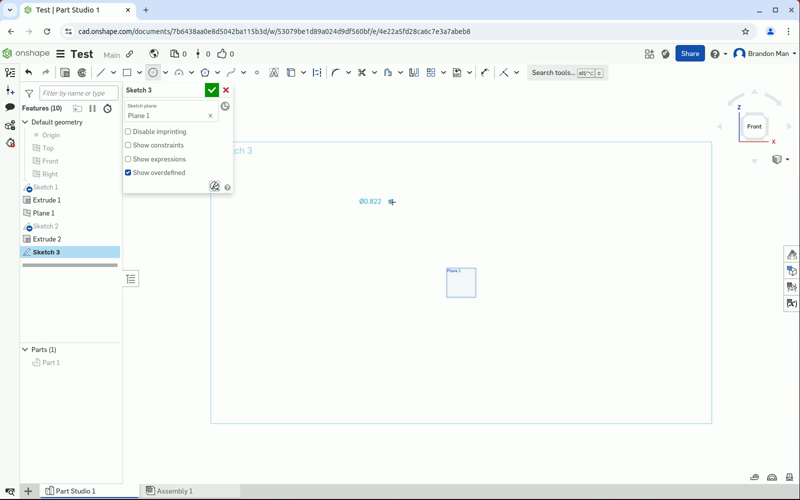
scroll(6)
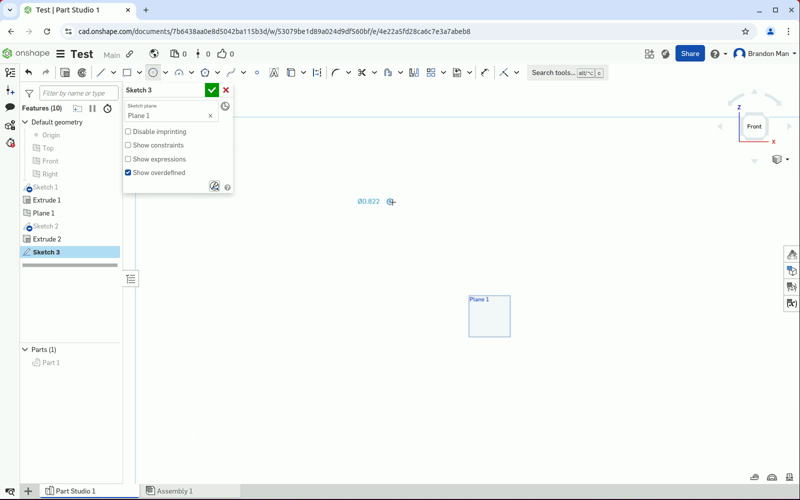
scroll(6)
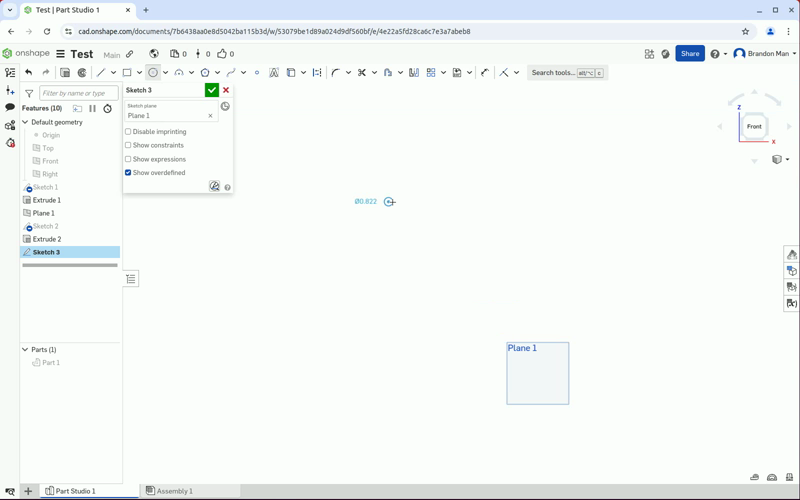
scroll(6)
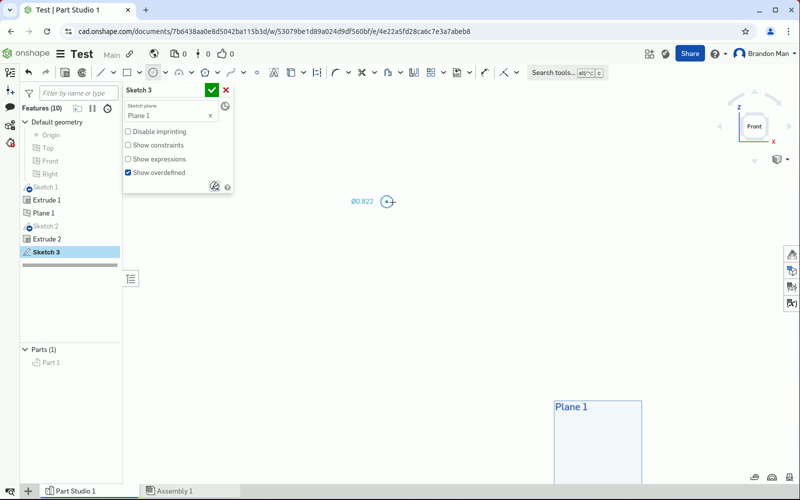
scroll(6)
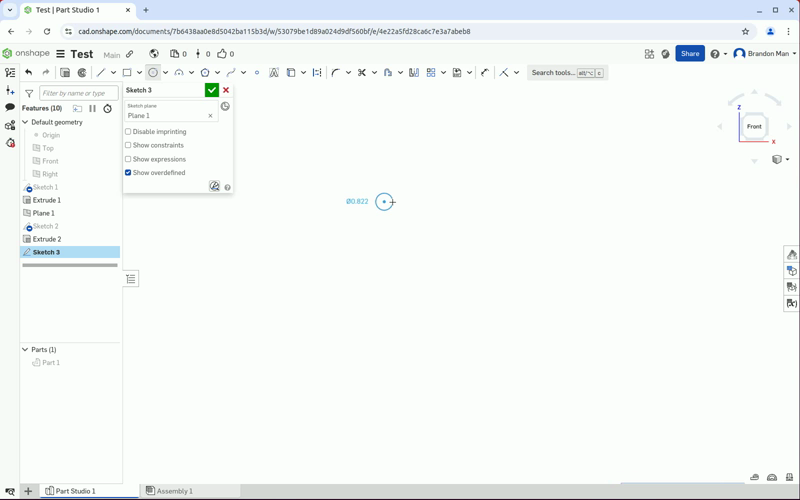
scroll(6)
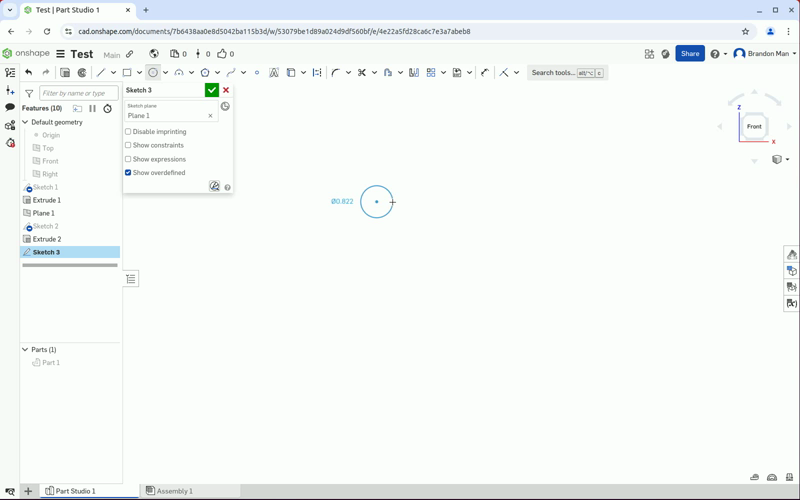
scroll(6)
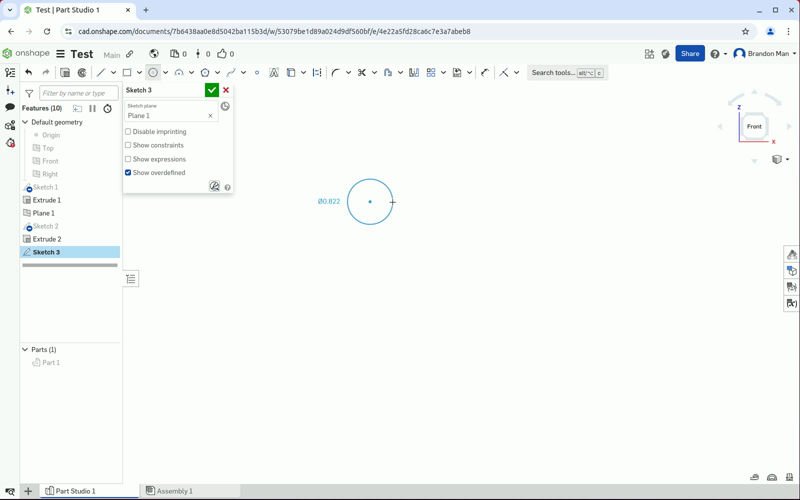
click(392, 201)
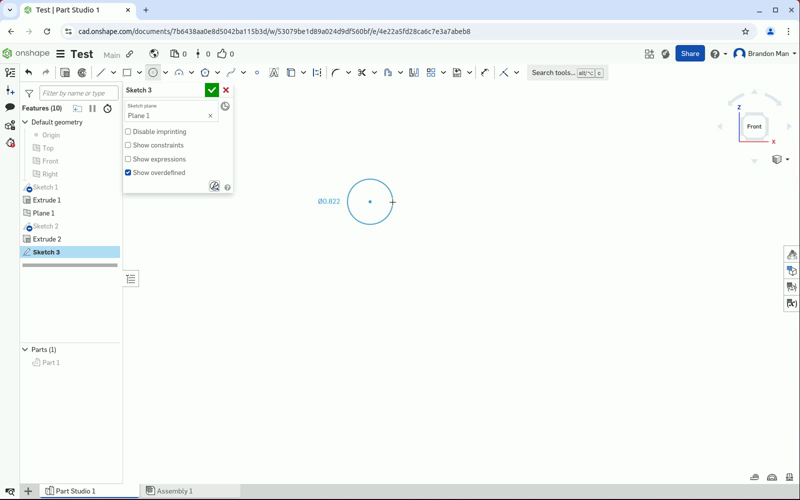
scroll(-6)
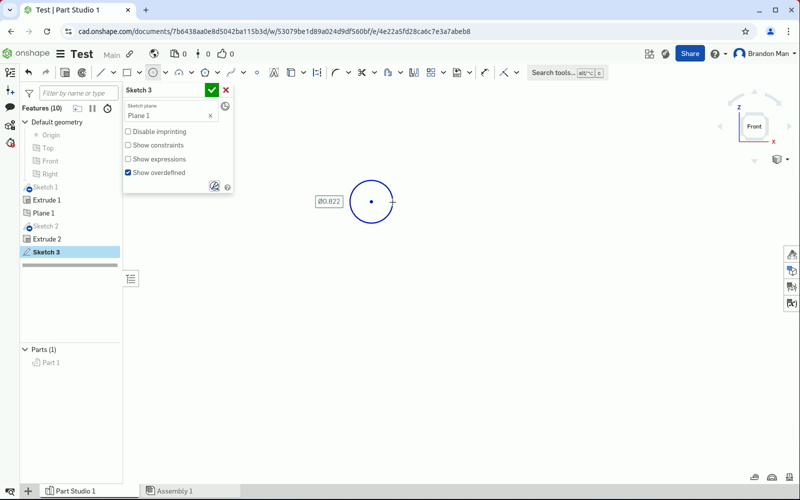
scroll(-6)
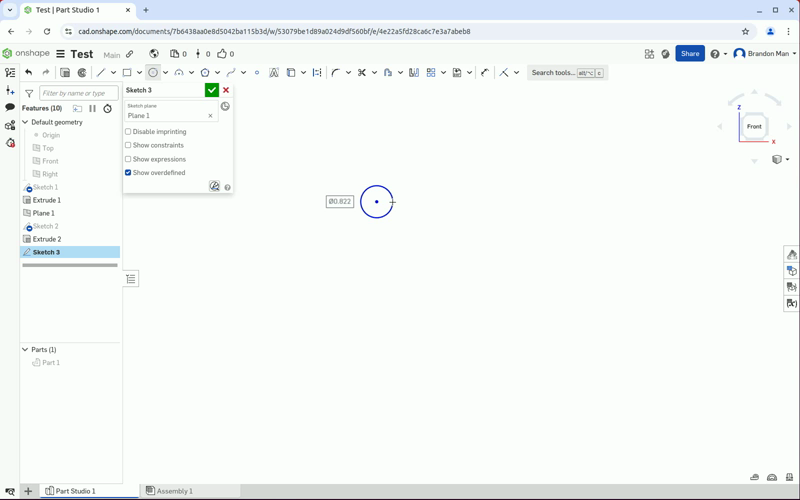
scroll(-6)
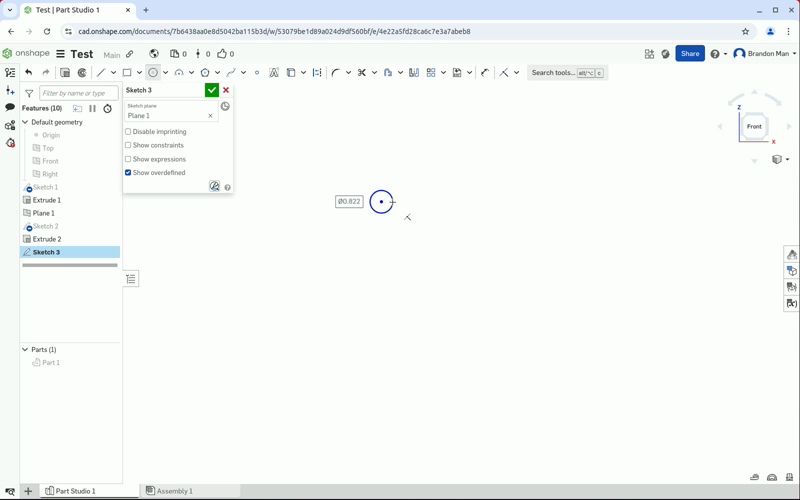
scroll(-6)
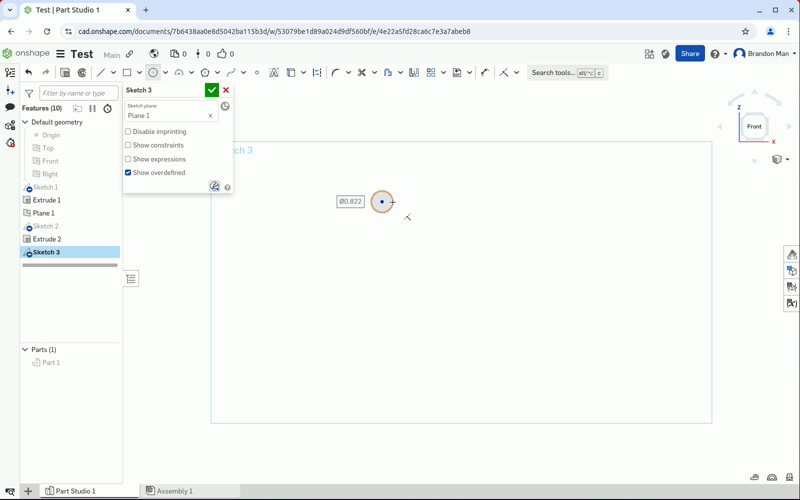
scroll(-6)
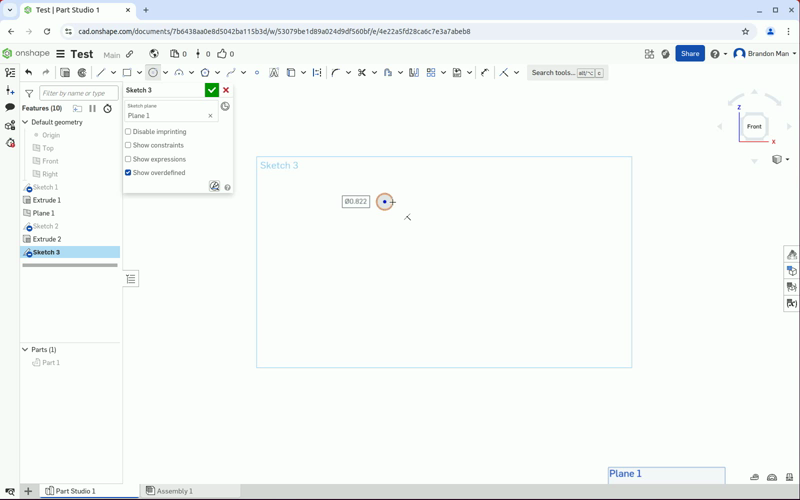
scroll(-6)
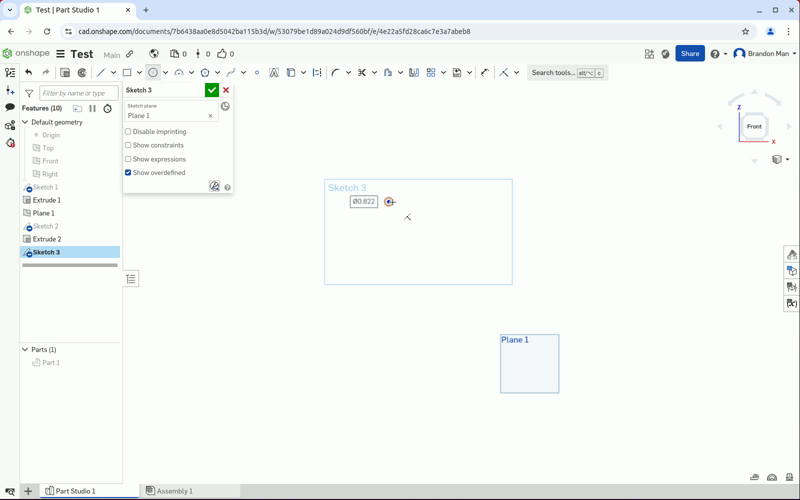
scroll(-6)
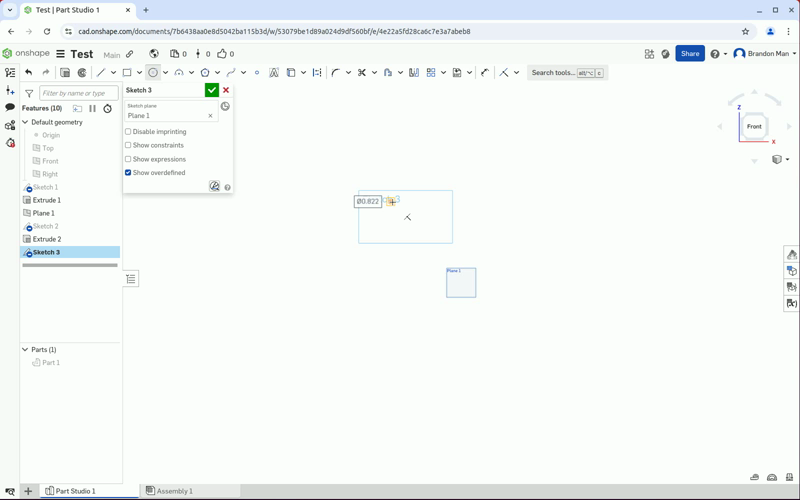
key(esc)
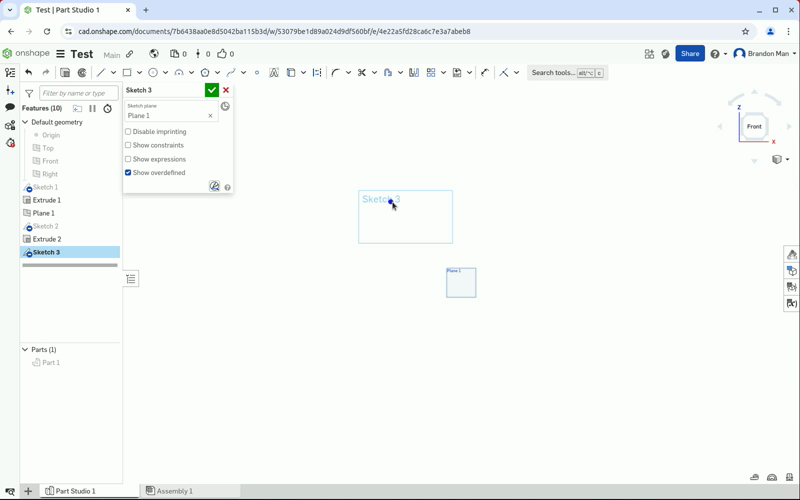
mouse_move(391, 201)
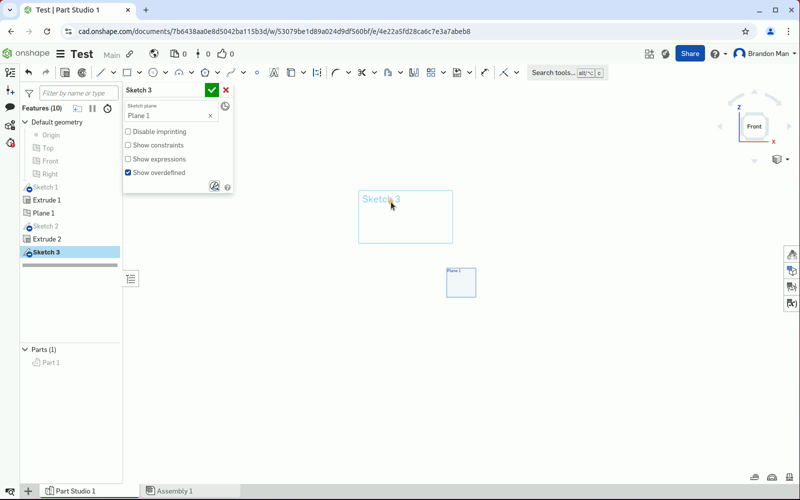
scroll(6)
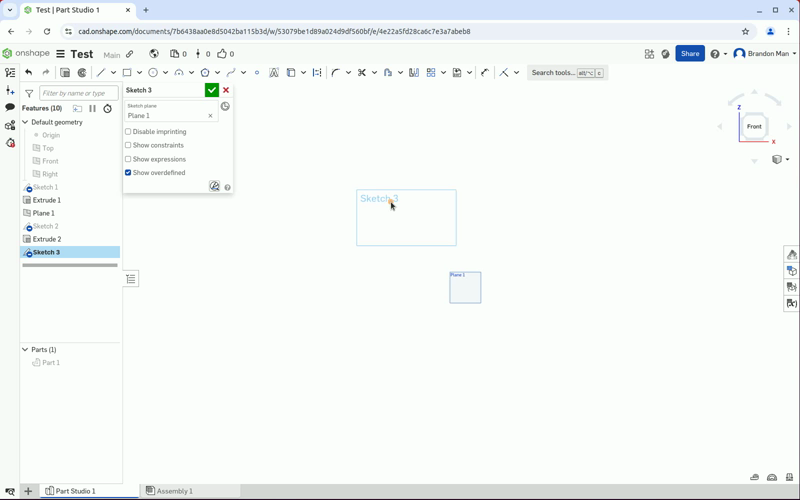
scroll(6)
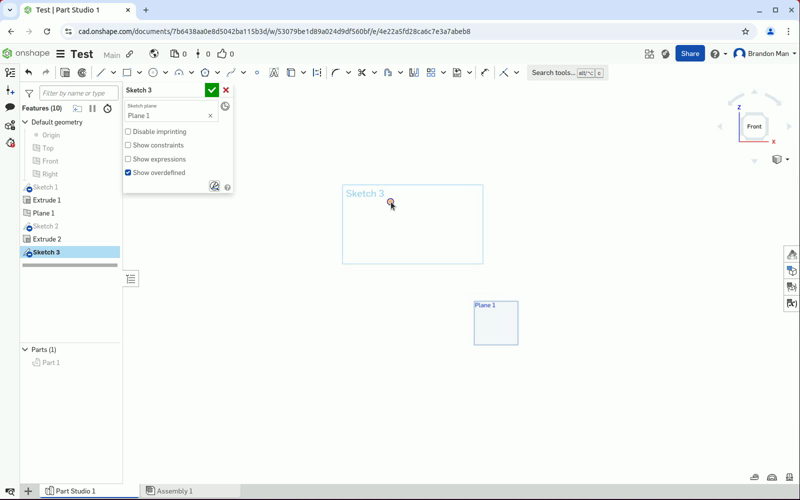
scroll(6)
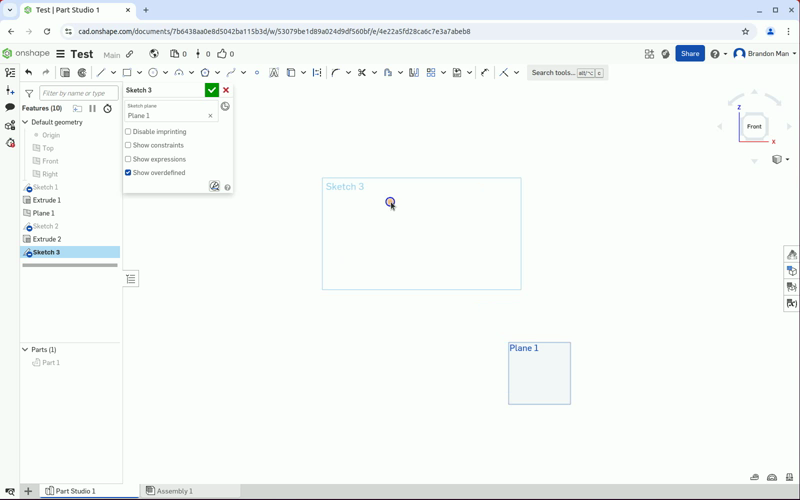
scroll(6)
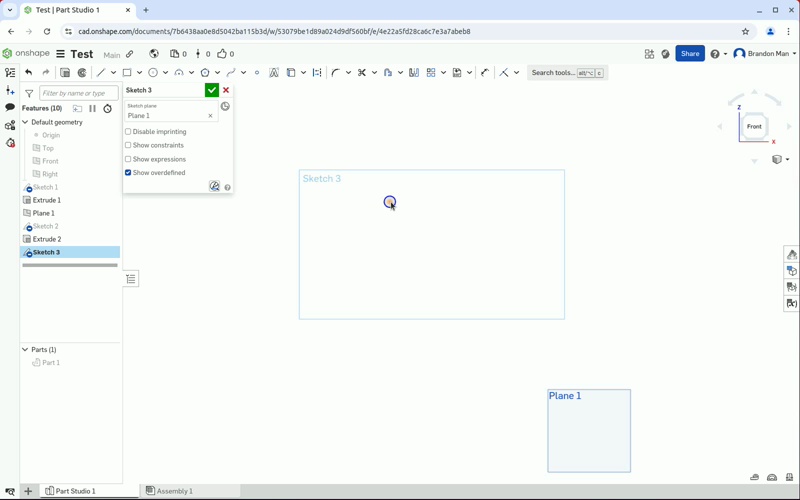
scroll(6)
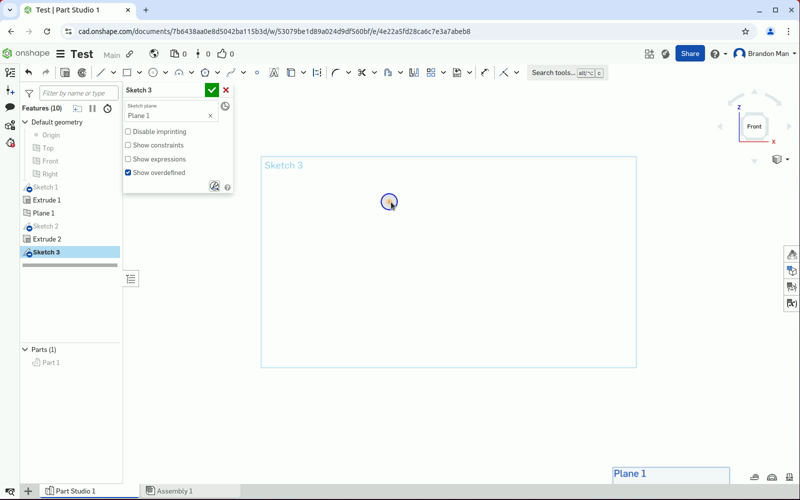
scroll(6)
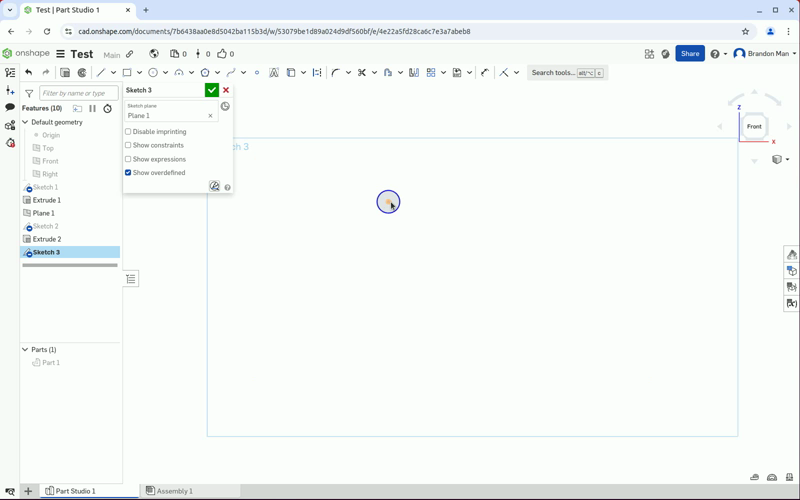
scroll(6)
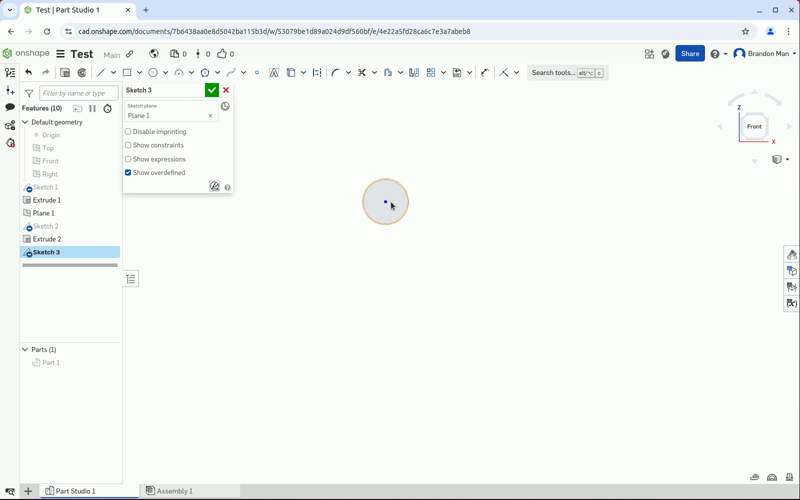
click(391, 201)
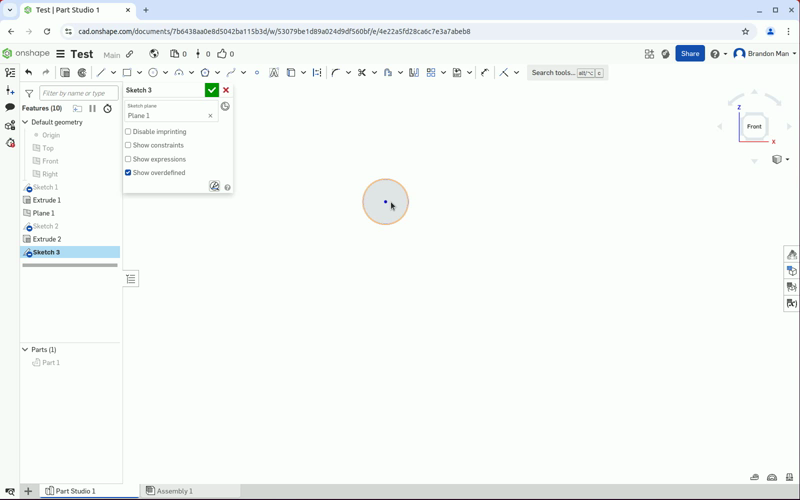
scroll(-6)
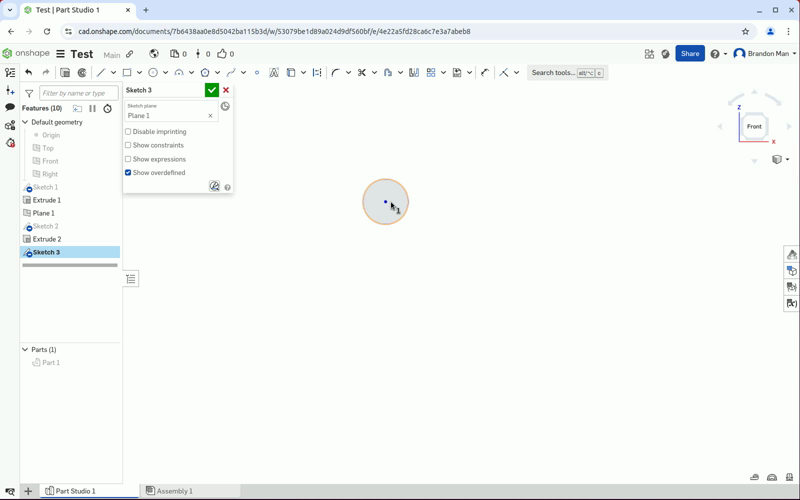
scroll(-6)
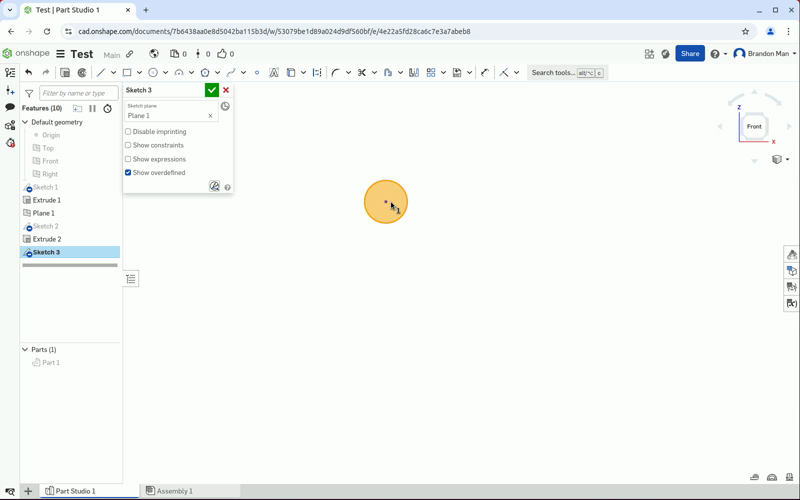
scroll(-6)
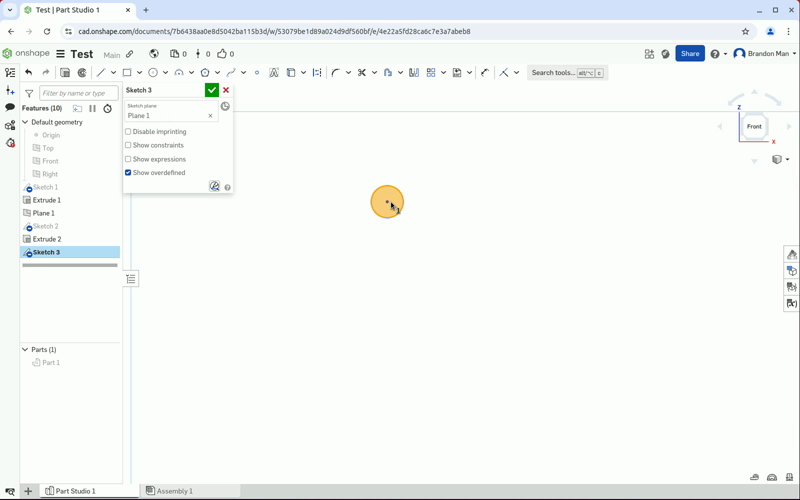
scroll(-6)
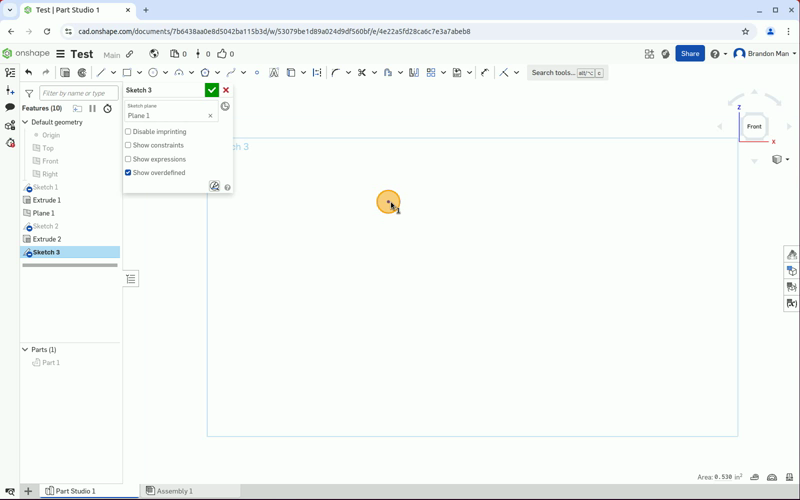
scroll(-6)
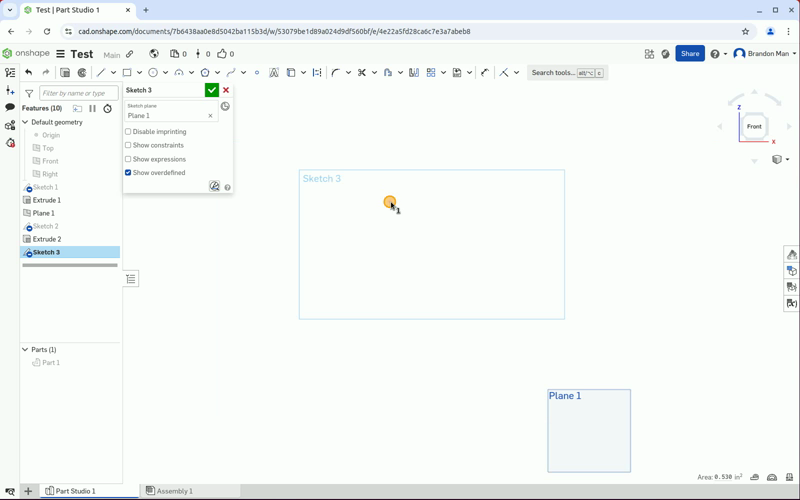
scroll(-6)
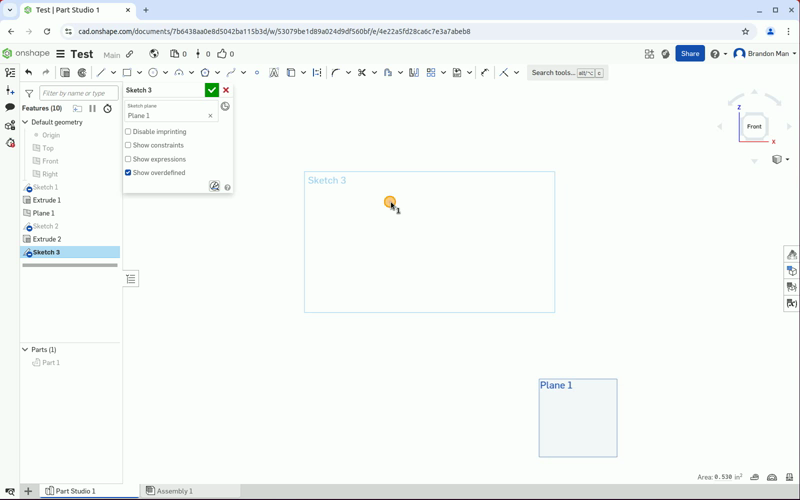
scroll(-6)
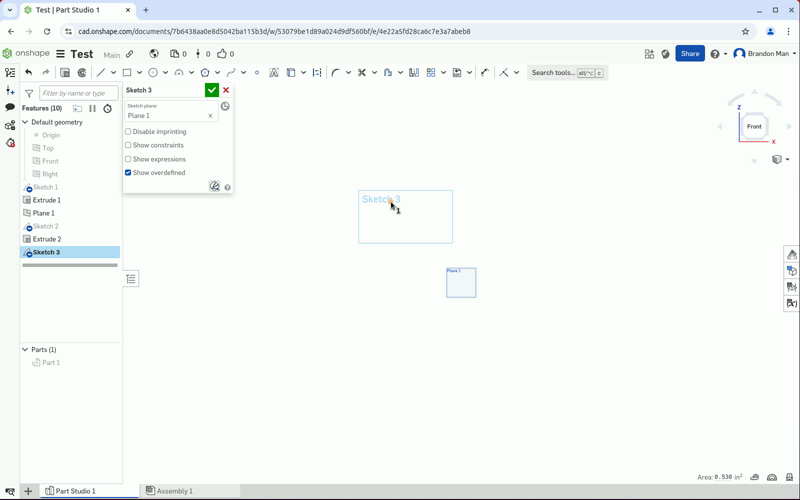
mouse_move(73, 352)
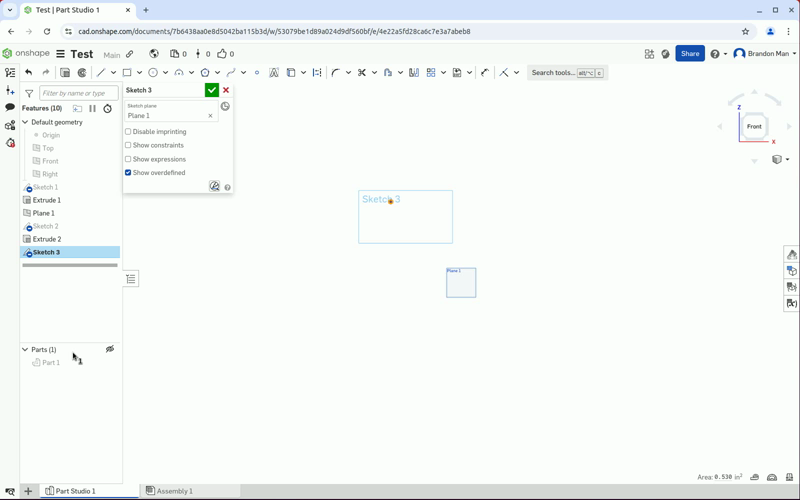
key(shift+y)
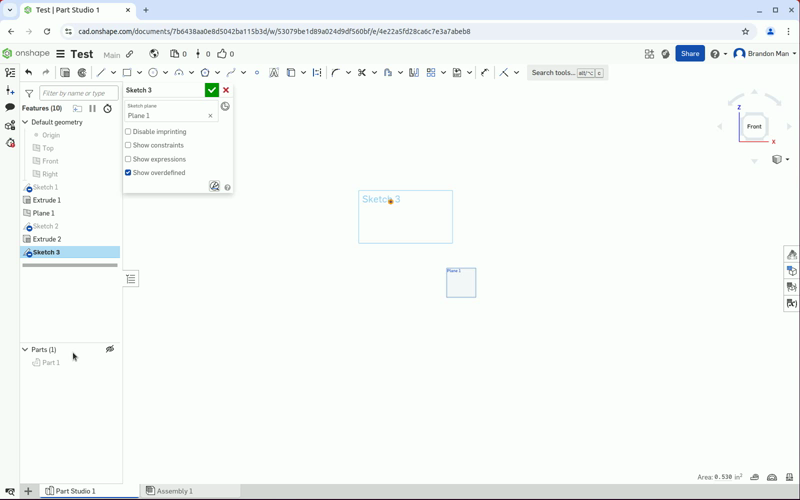
key(shift+e)
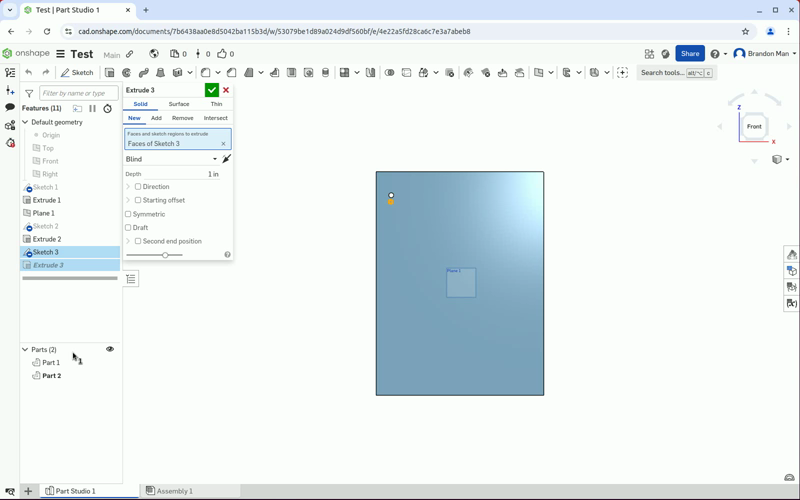
mouse_move(143, 106)
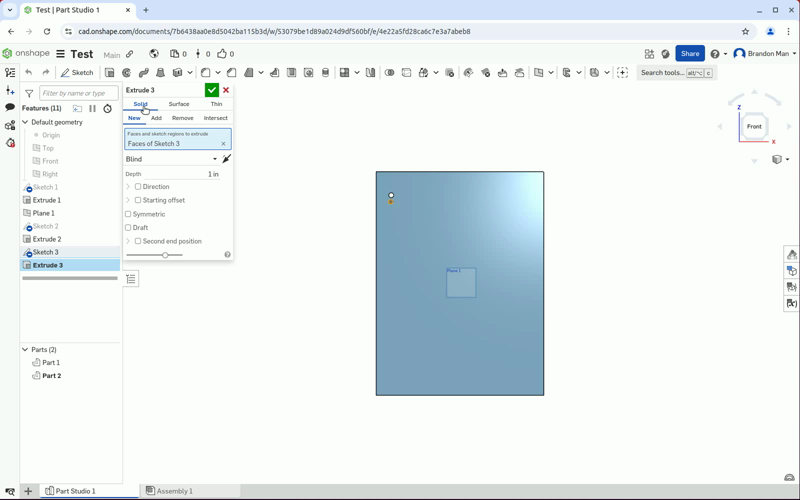
click(143, 106)
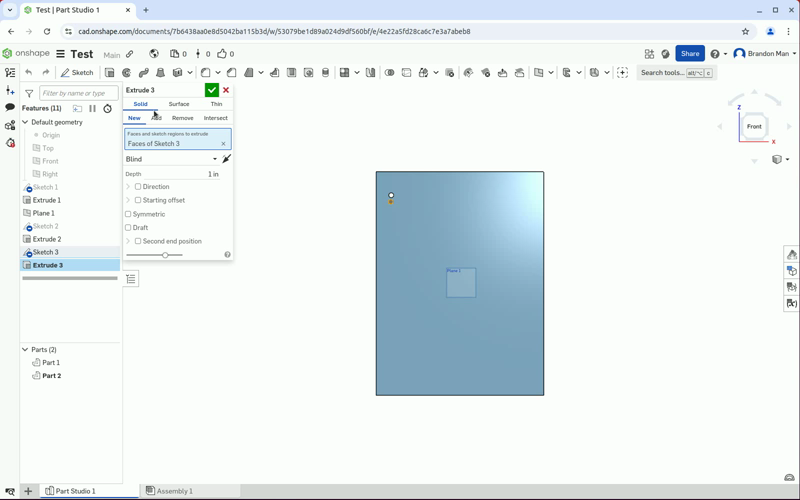
mouse_move(186, 120)
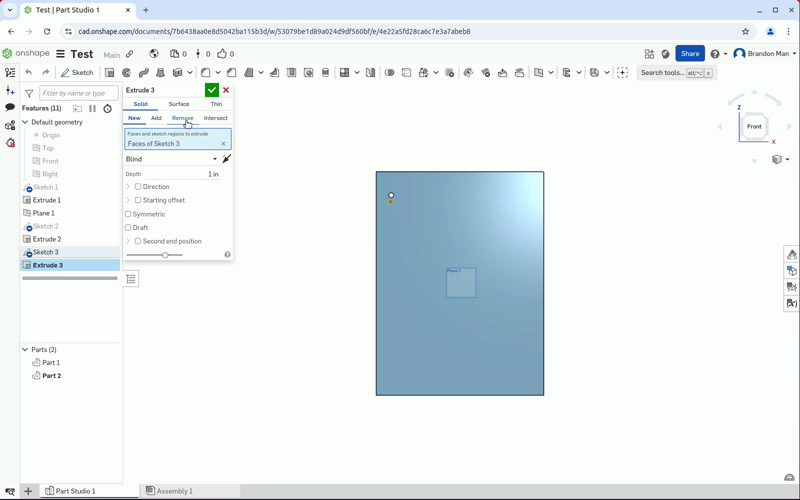
click(186, 120)
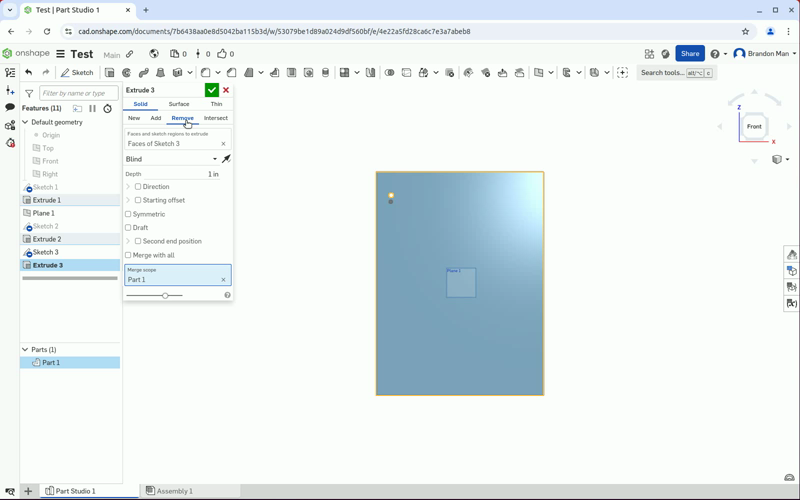
key(tab, 4)
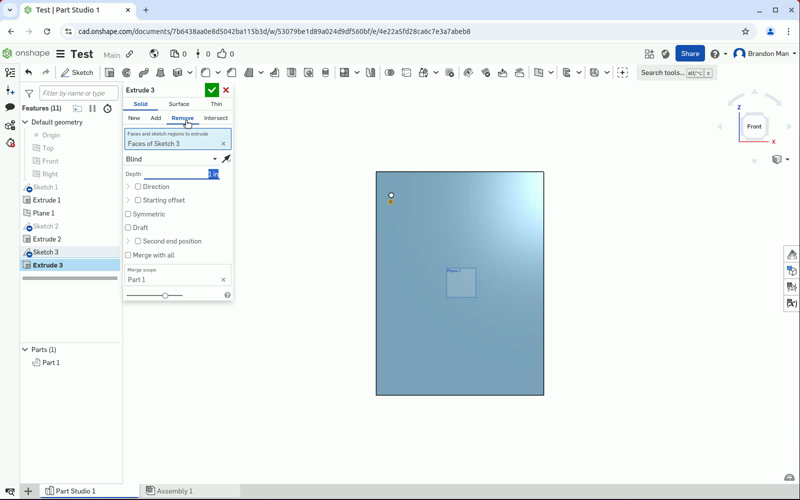
text(5.777)
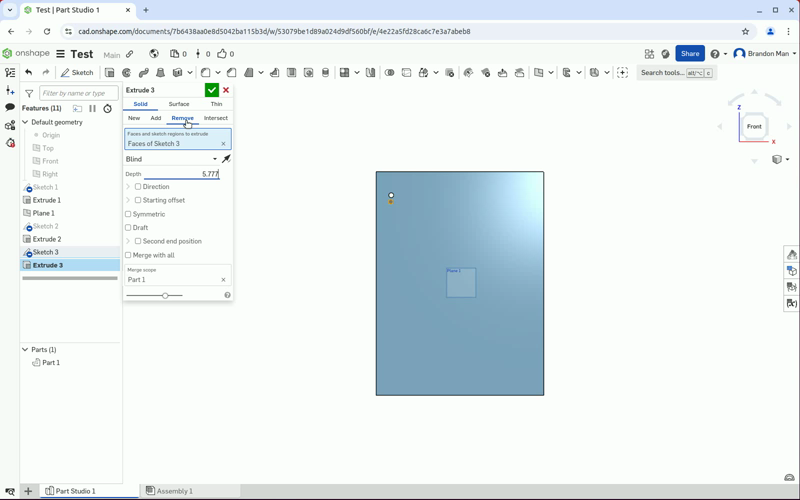
key(tab, 6)
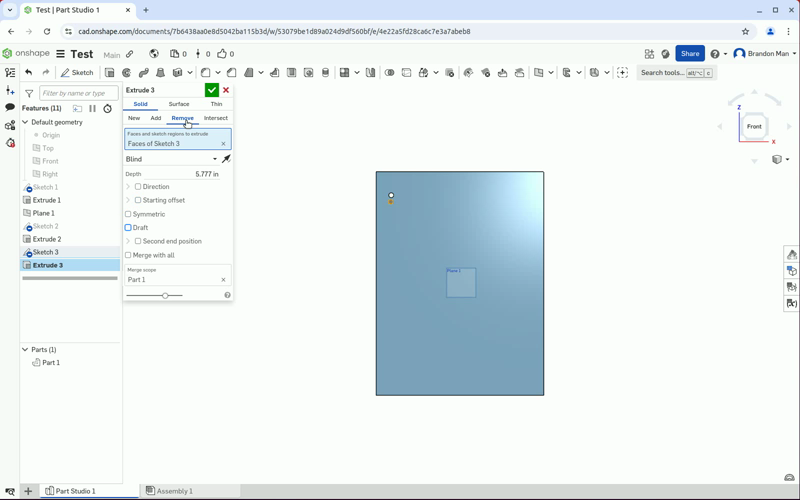
key(space)
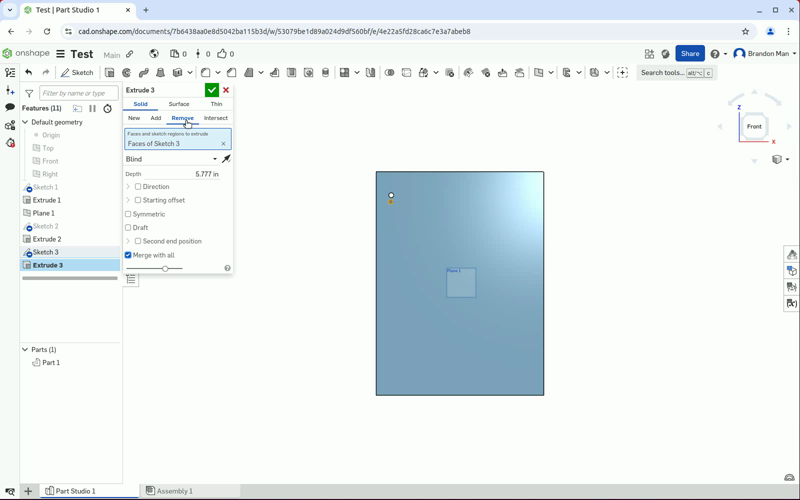
key(enter)
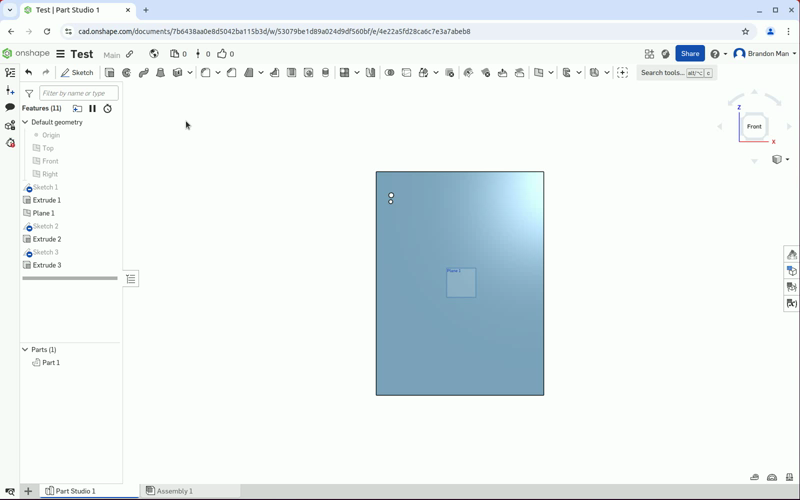
key(shift+h)
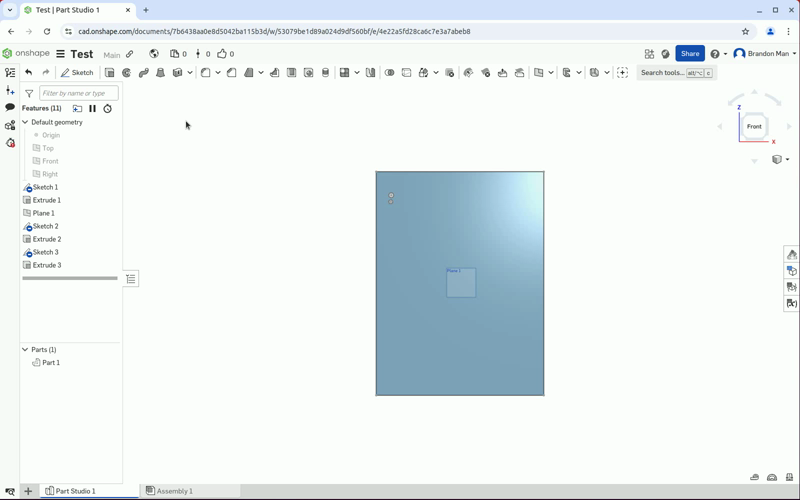
key(shift+h)
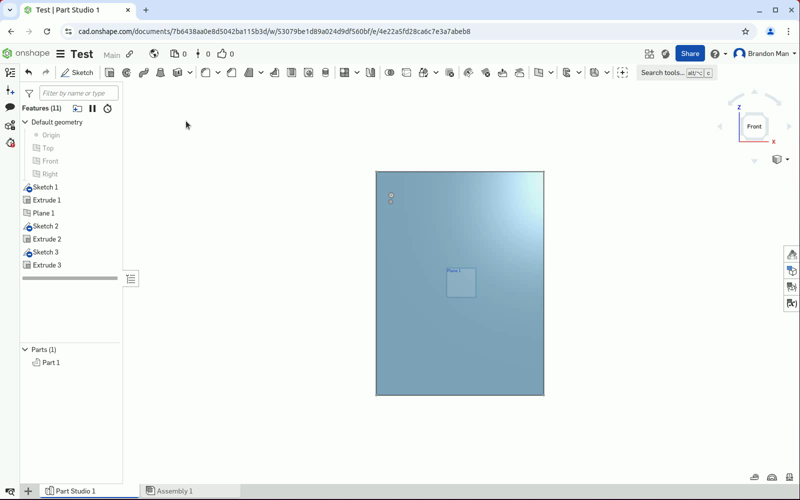
key(shift+7)
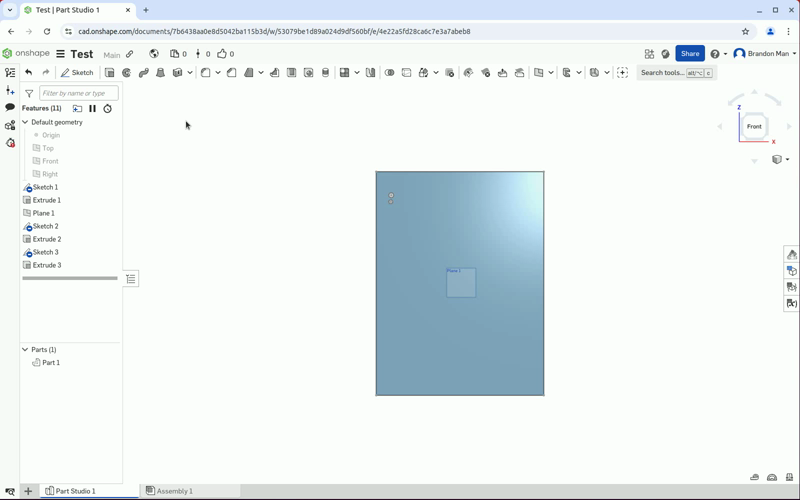
key(left, 2)
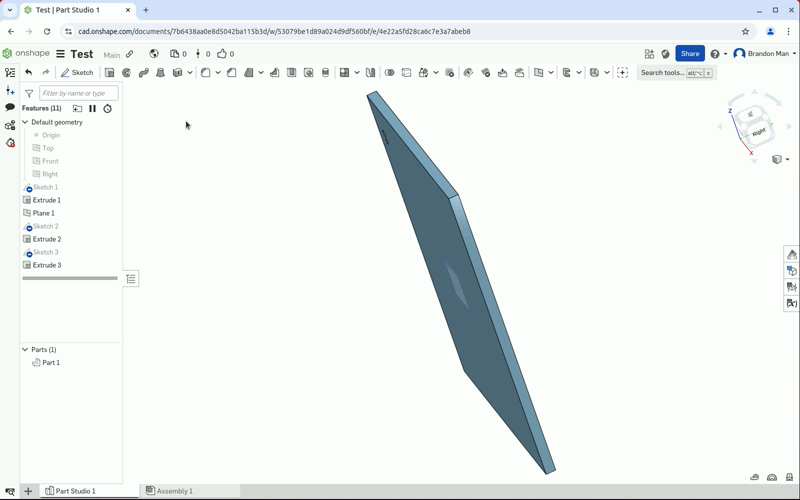
key(down, 2)
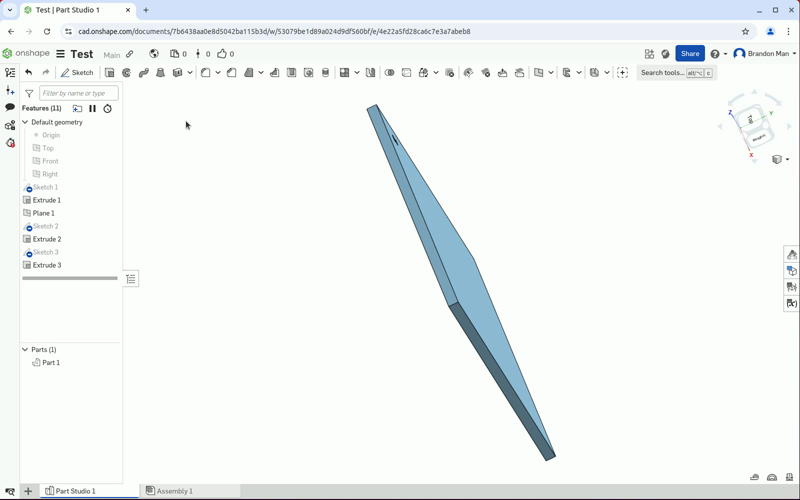
key(up, 2)
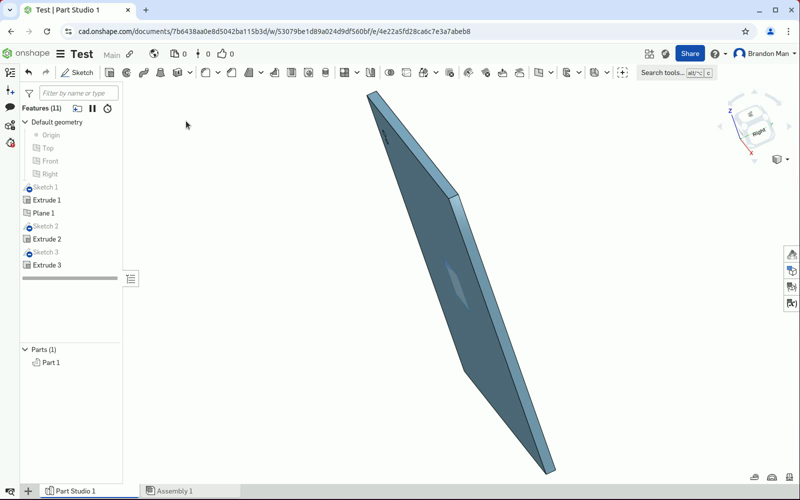
key(right, 2)
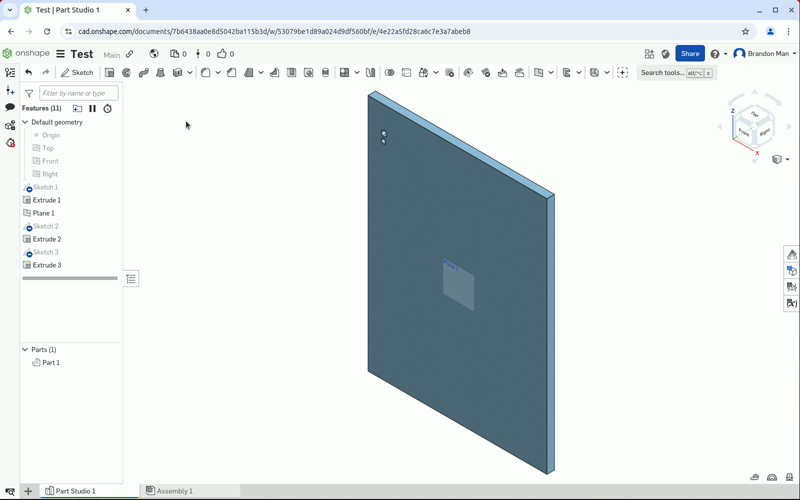
mouse_move(73, 189)
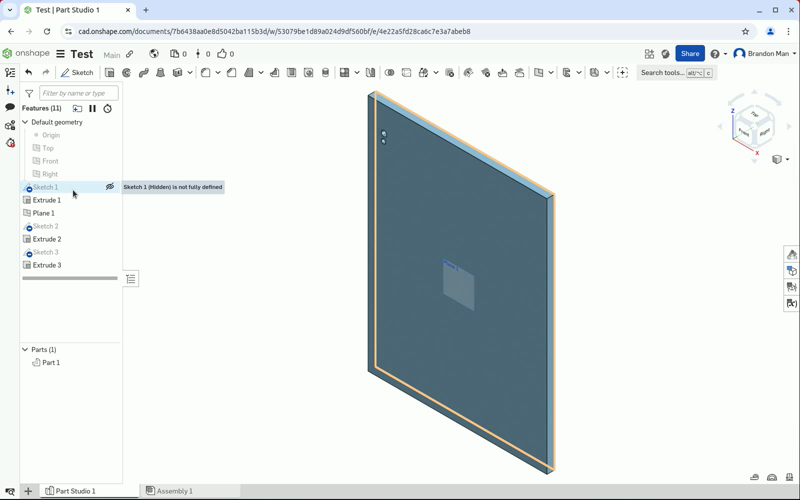
click(73, 189)